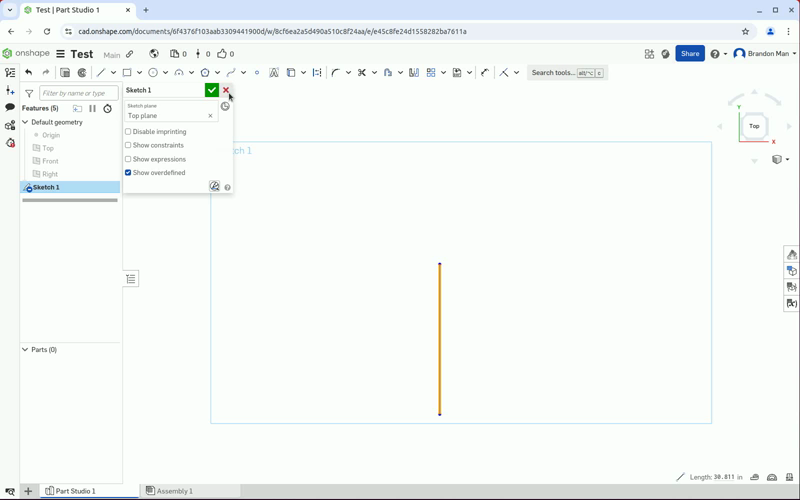
key(shift+h)
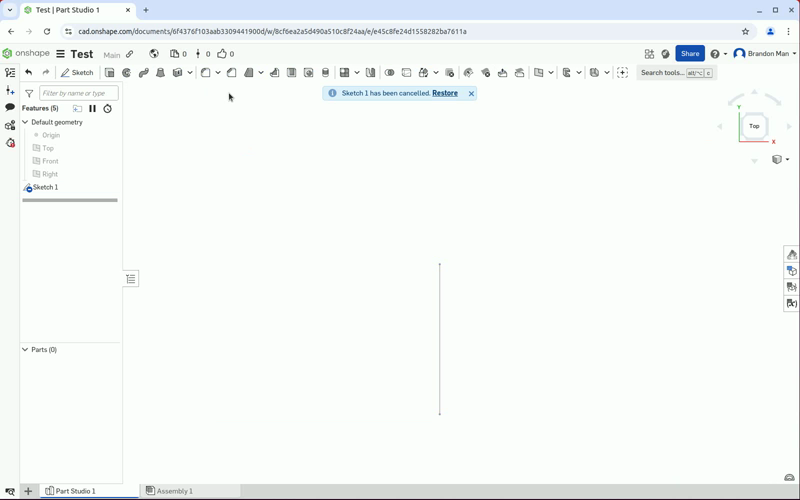
key(shift+s)
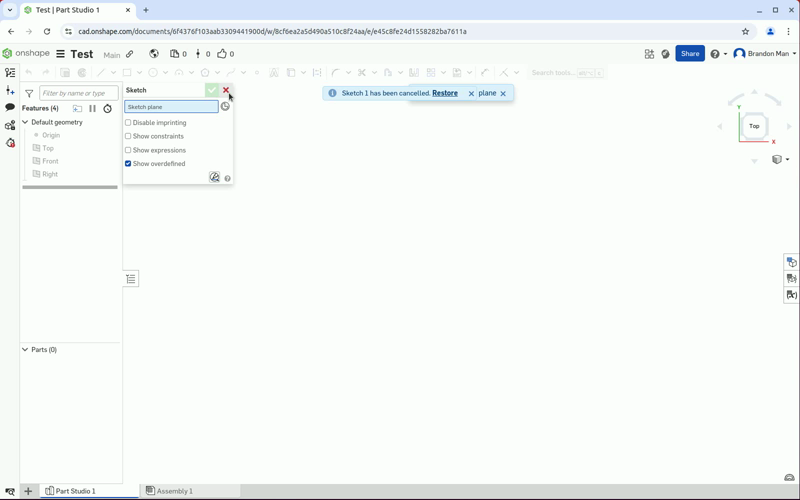
mouse_move(73, 150)
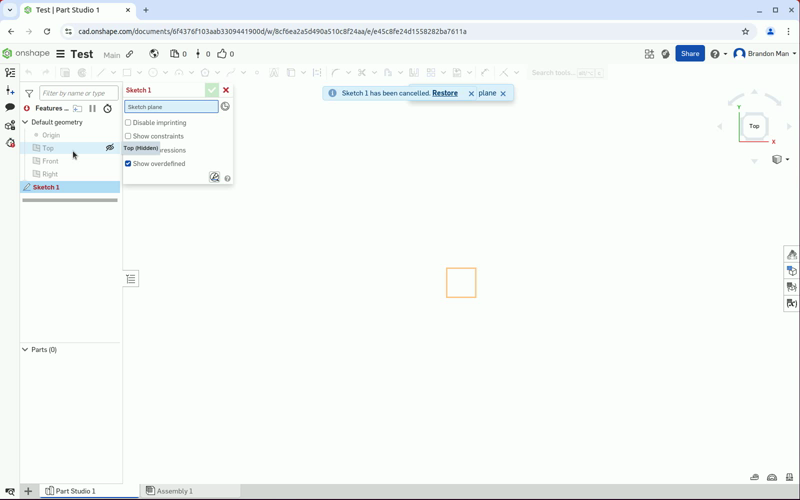
click(73, 150)
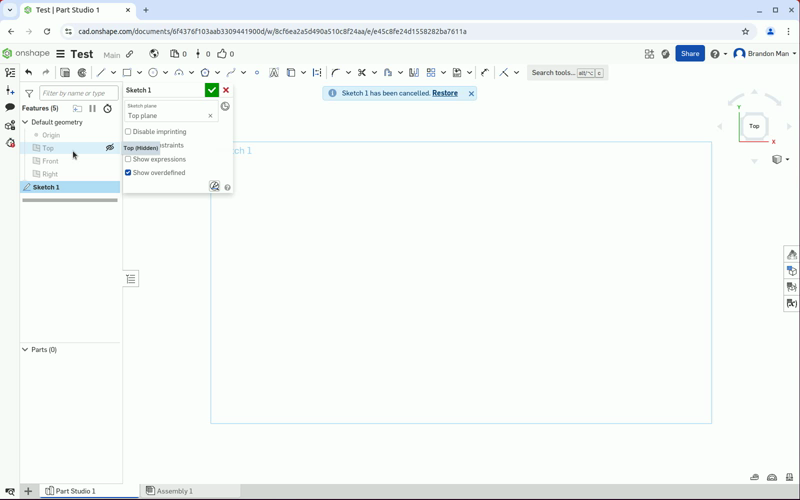
mouse_move(73, 352)
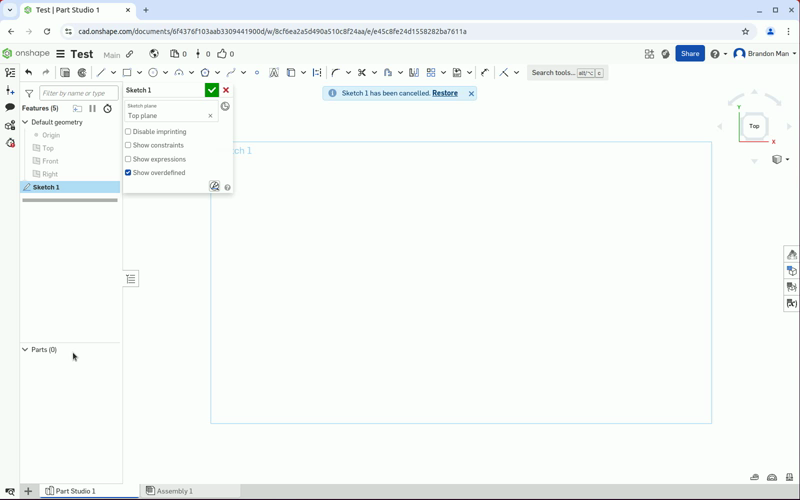
key(y)
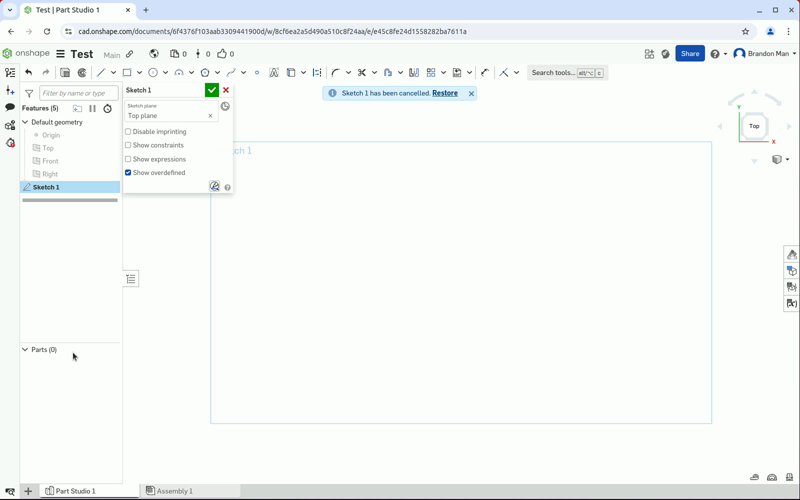
key(c)
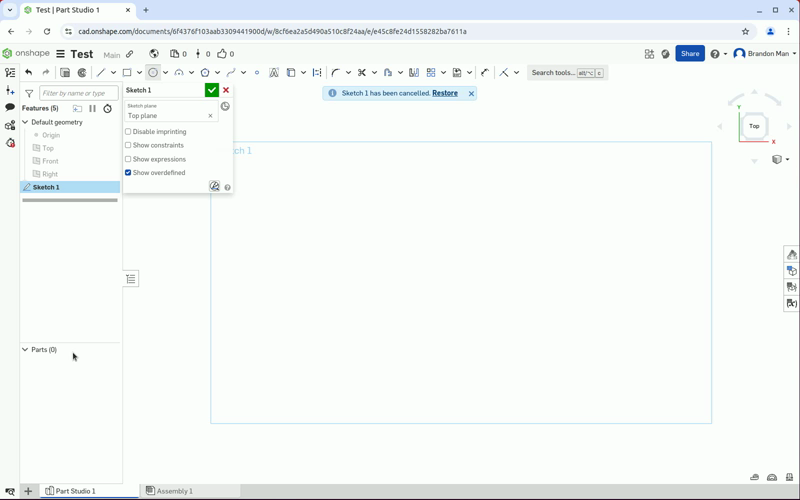
key_down(shift)
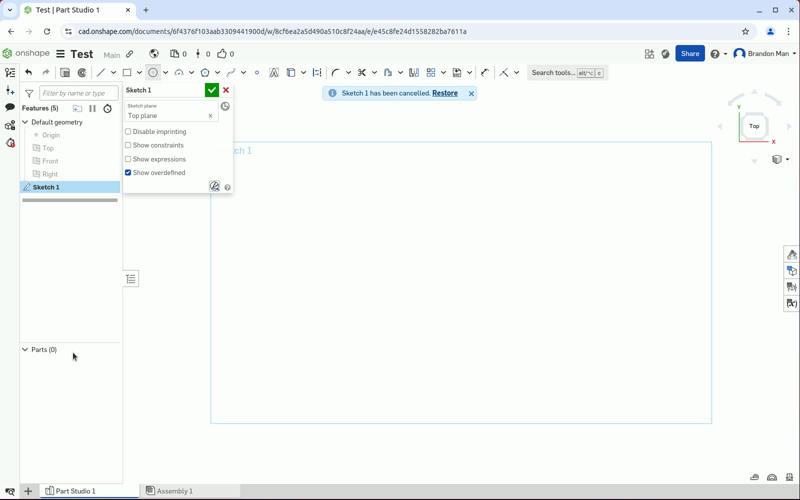
mouse_move(461, 282)
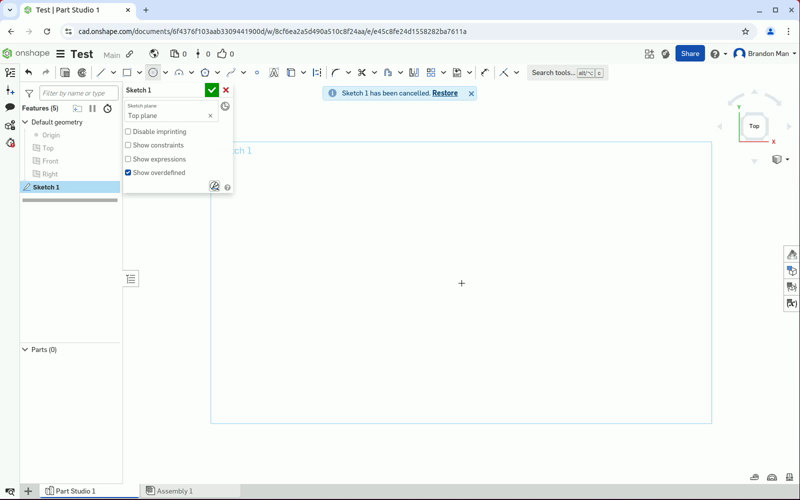
click(461, 282)
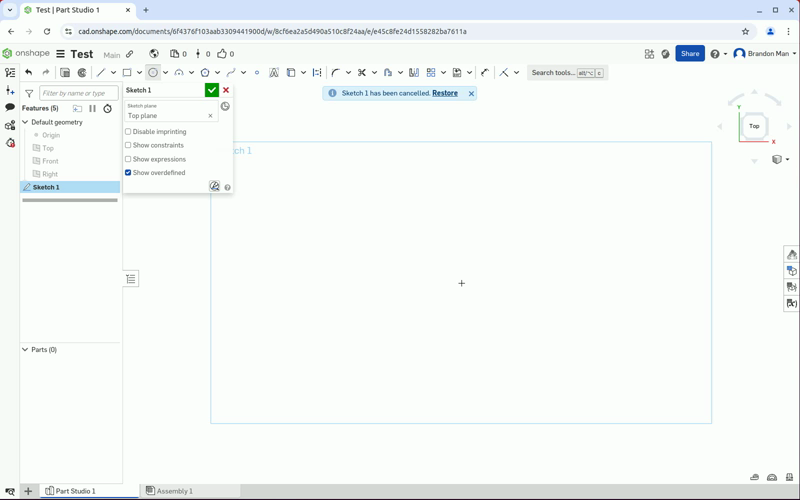
key_up(shift)
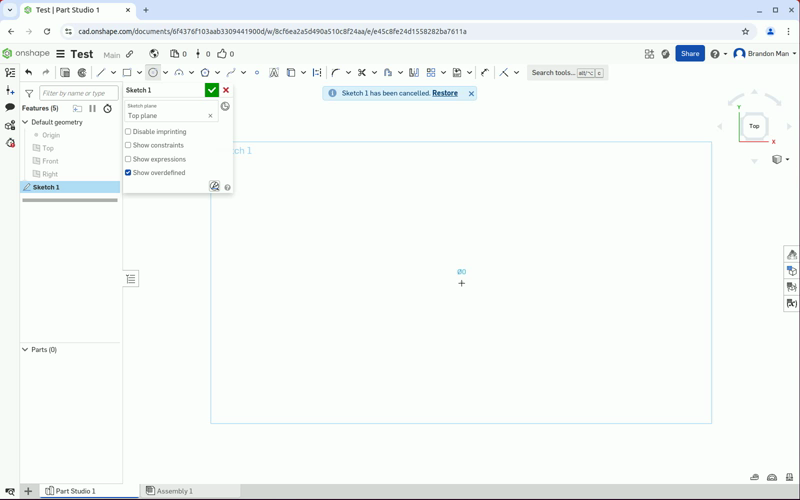
mouse_move(537, 282)
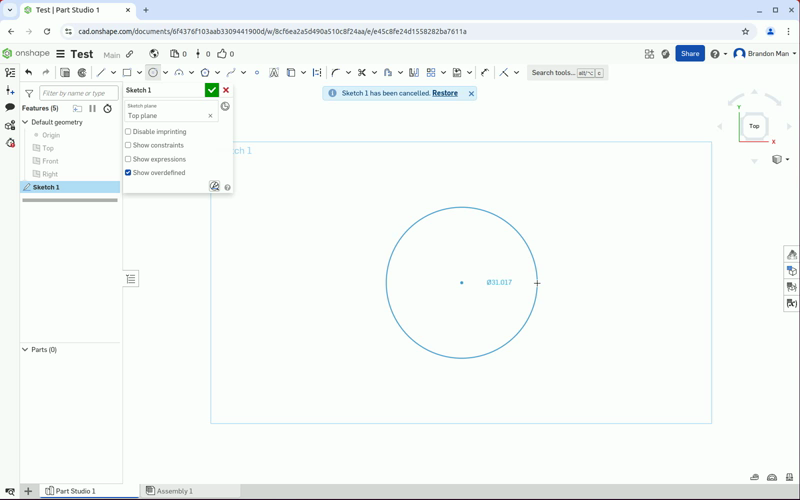
click(537, 282)
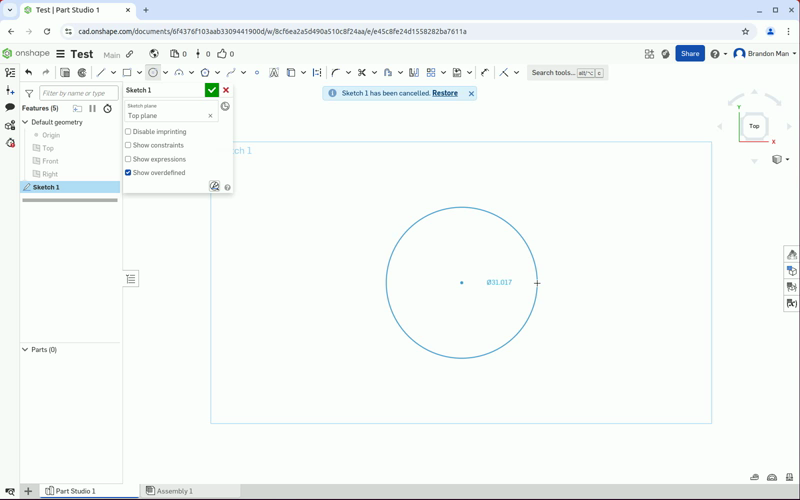
key(esc)
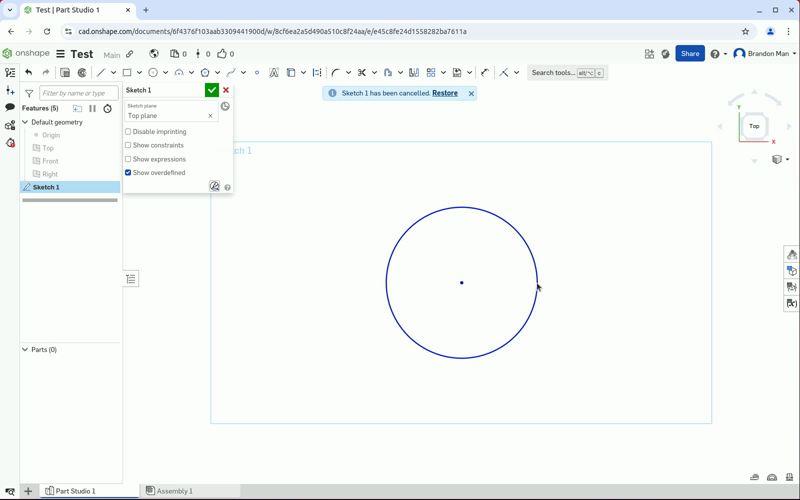
mouse_move(445, 297)
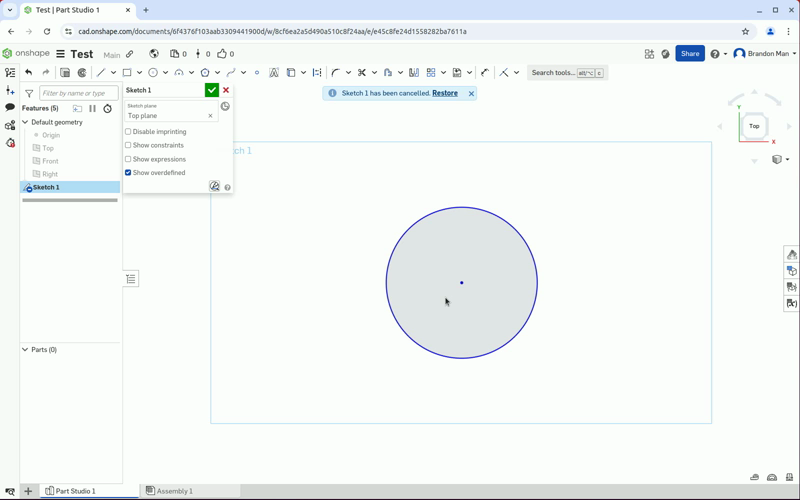
click(445, 297)
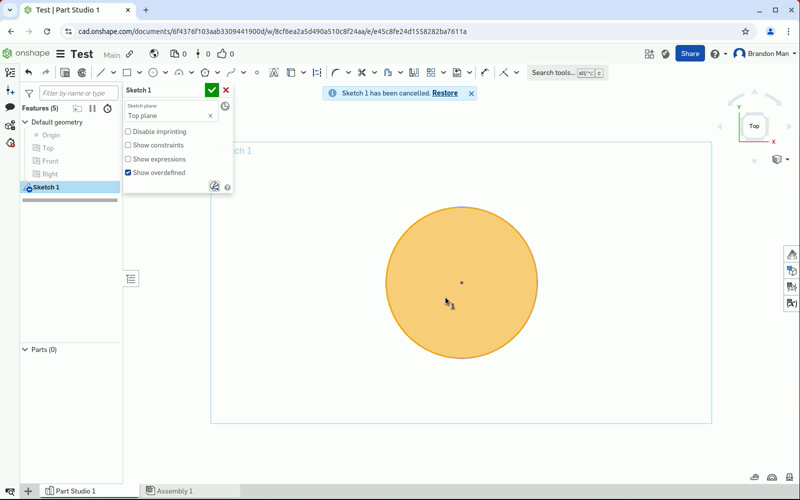
mouse_move(73, 352)
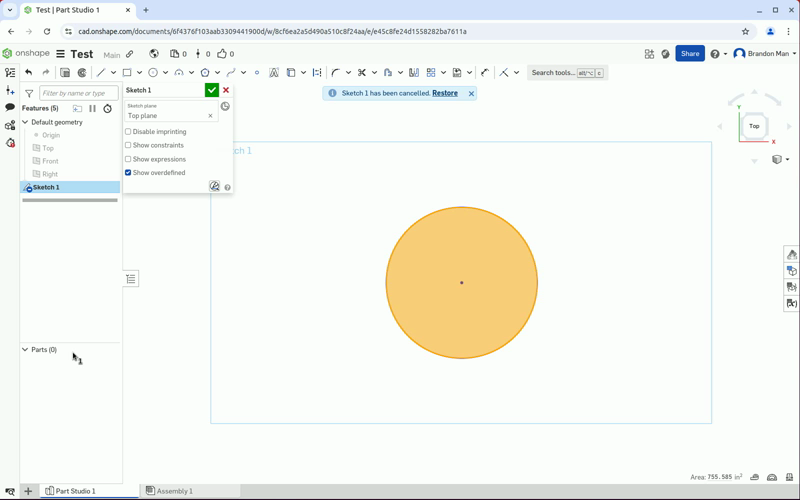
key(shift+y)
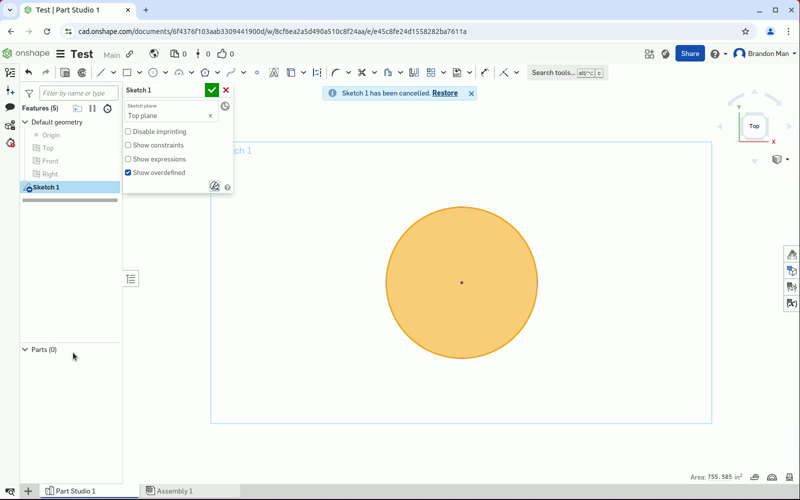
key(shift+e)
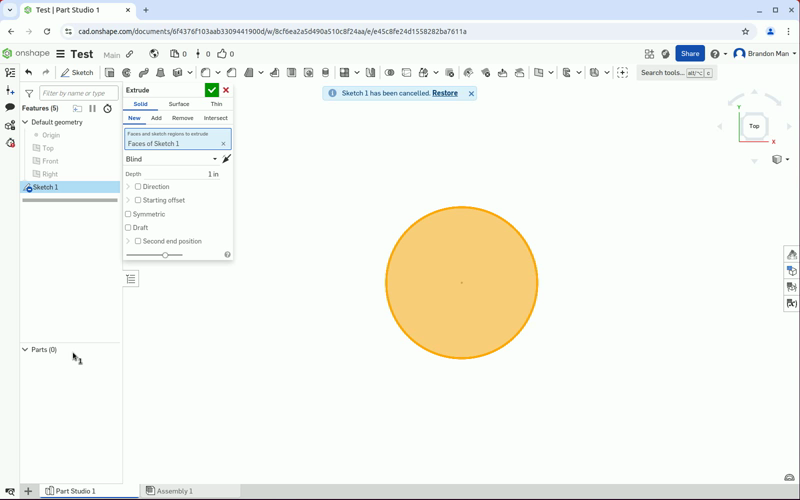
mouse_move(143, 106)
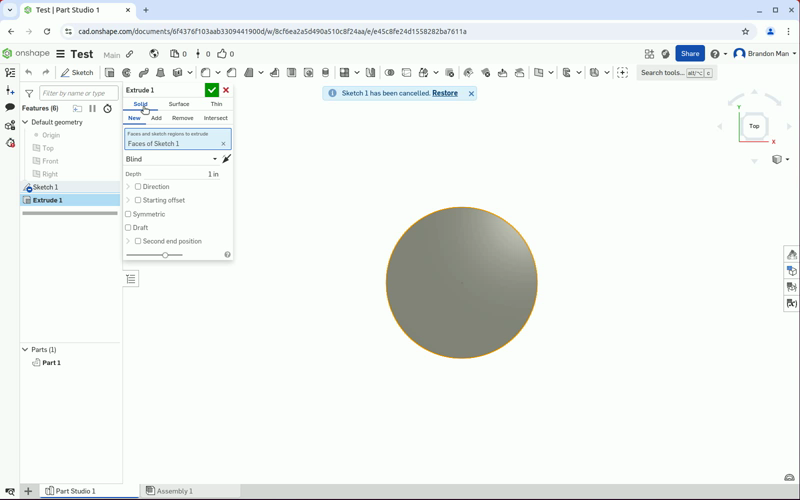
click(143, 106)
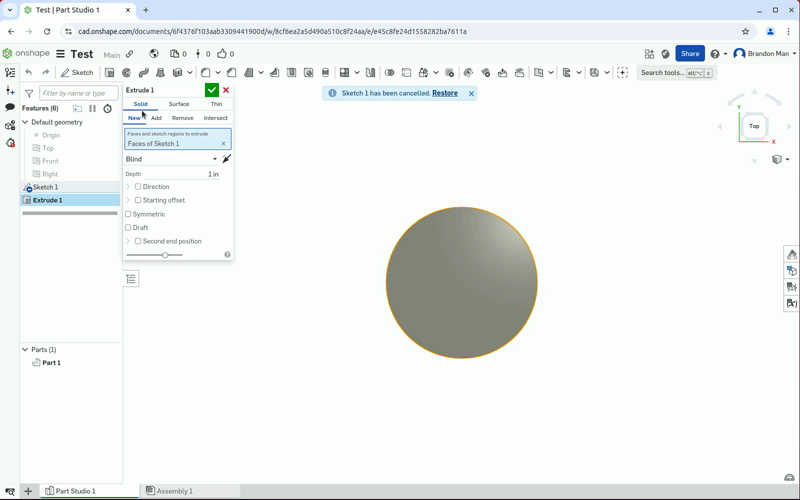
mouse_move(137, 120)
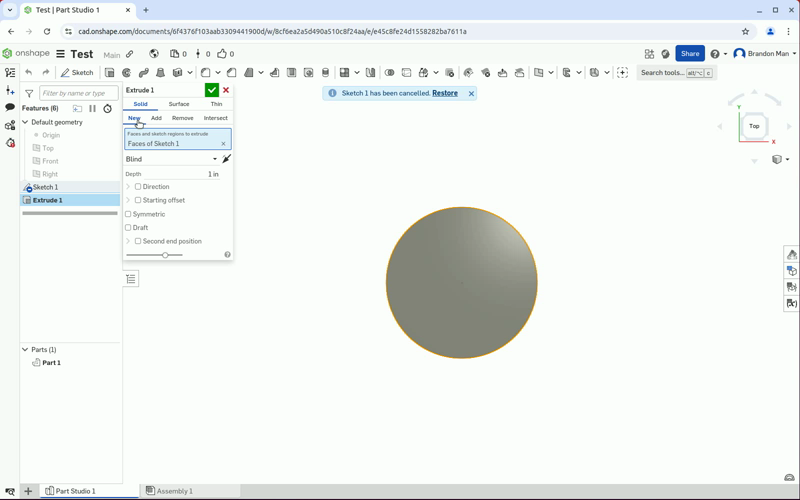
click(137, 120)
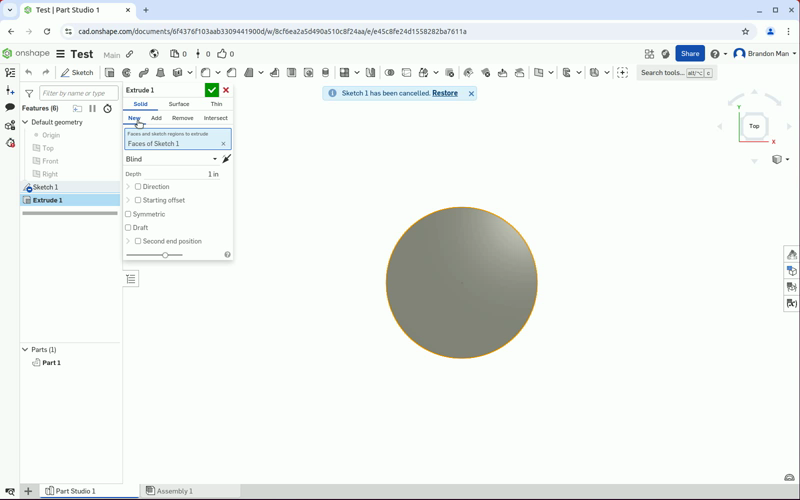
key(tab, 4)
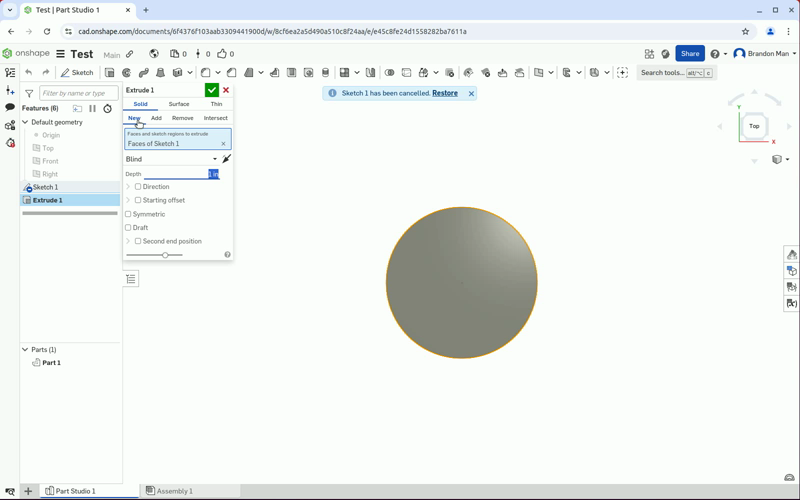
text(6.018)
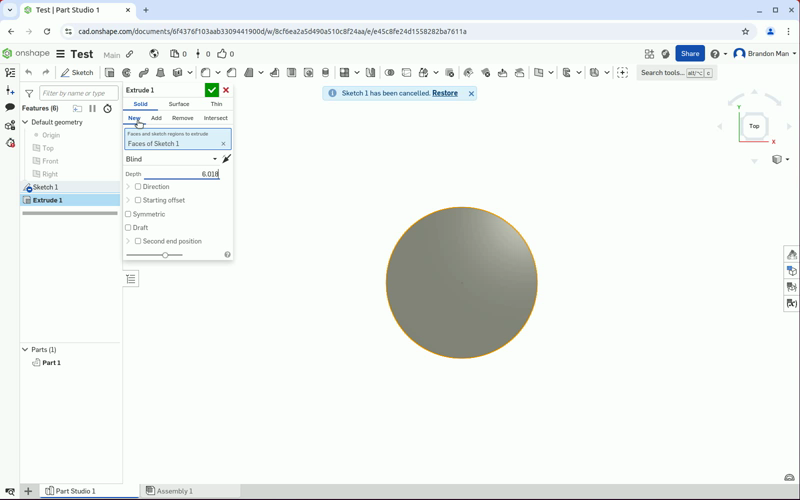
key(enter)
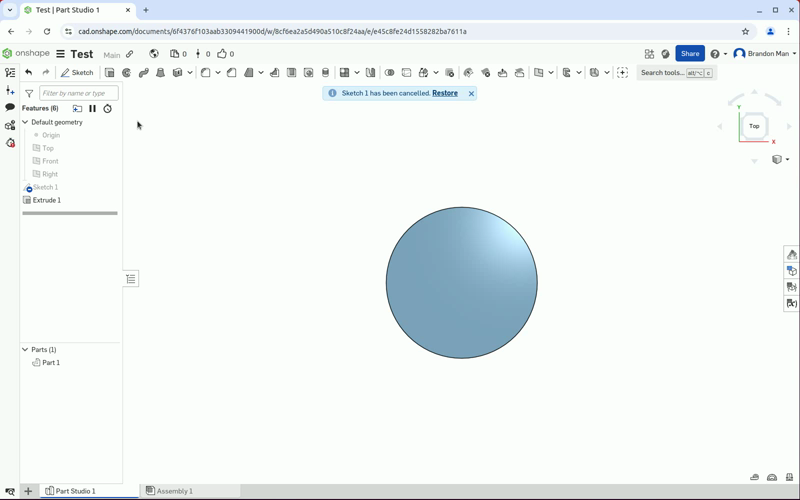
key(shift+h)
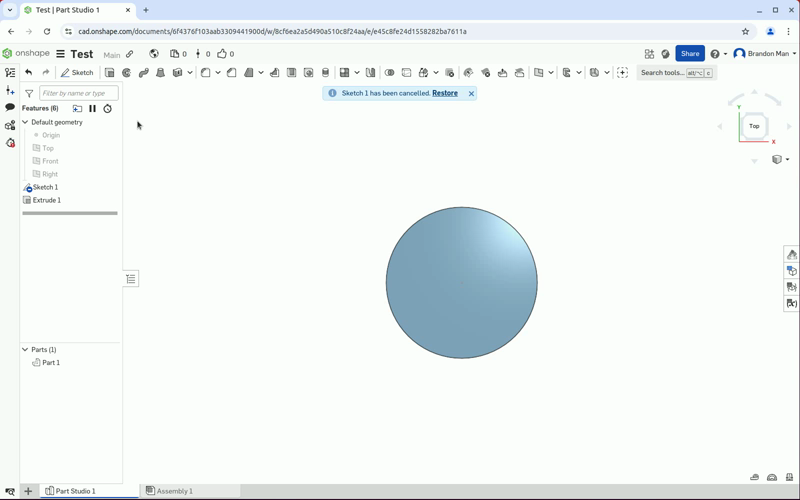
key(shift+h)
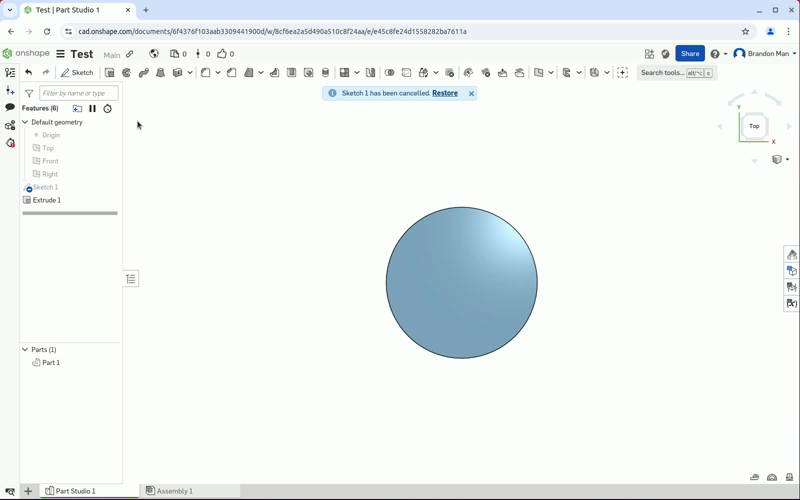
mouse_move(73, 189)
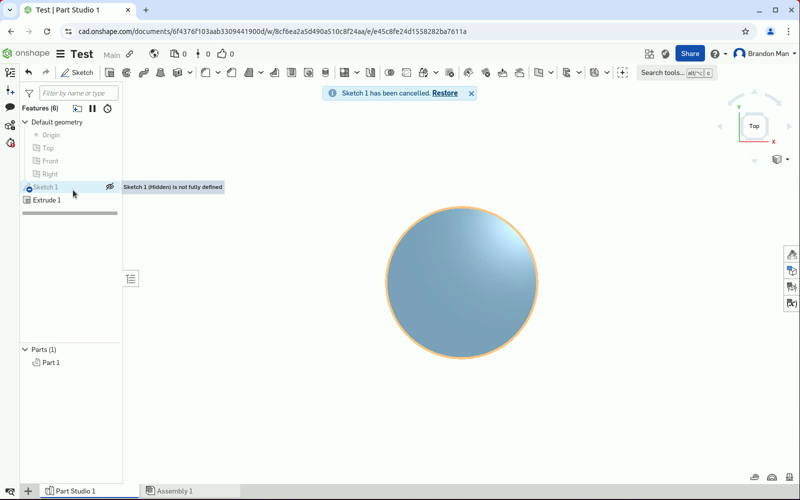
click(73, 189)
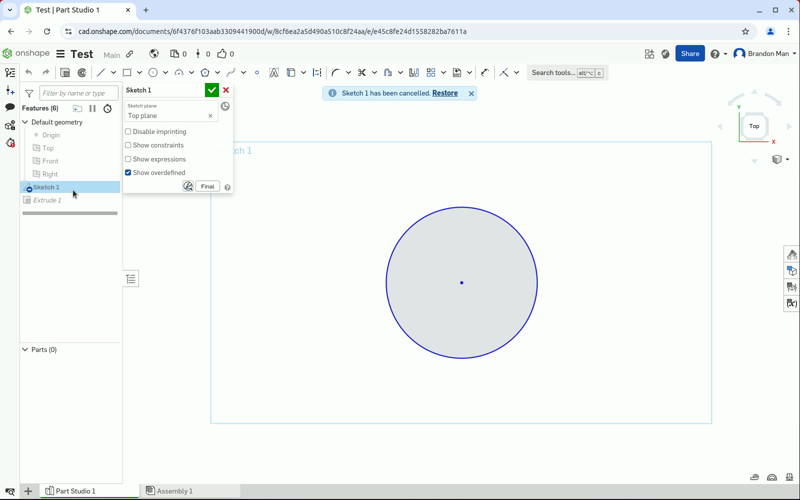
mouse_move(229, 92)
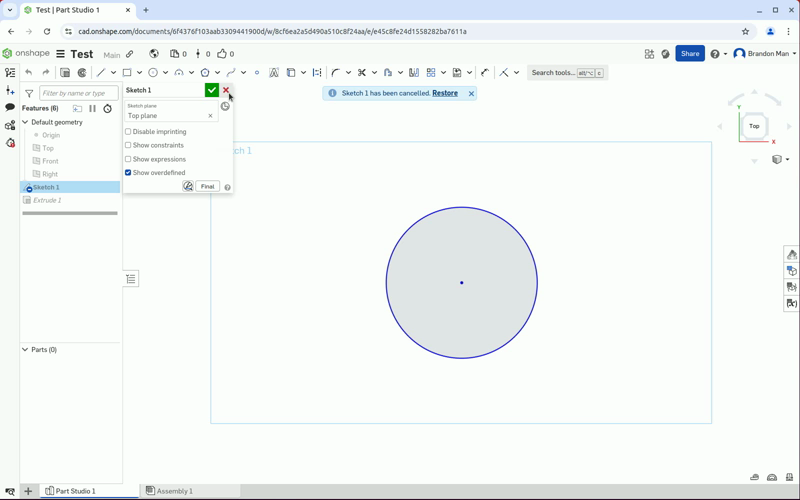
click(229, 92)
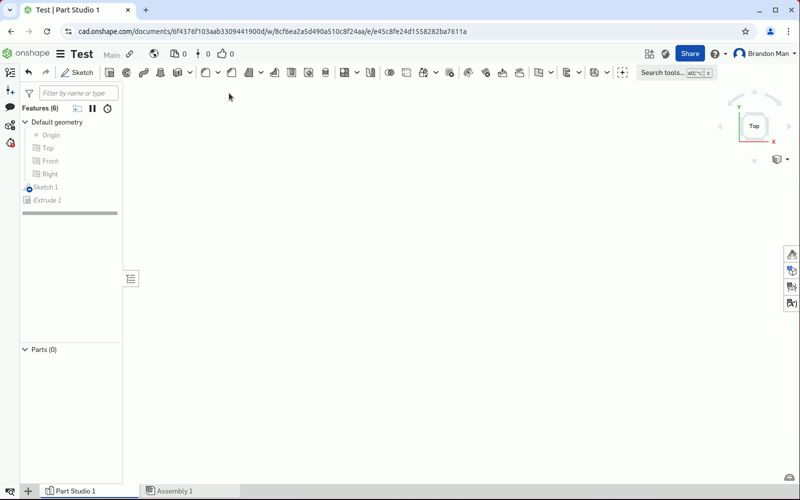
mouse_move(73, 352)
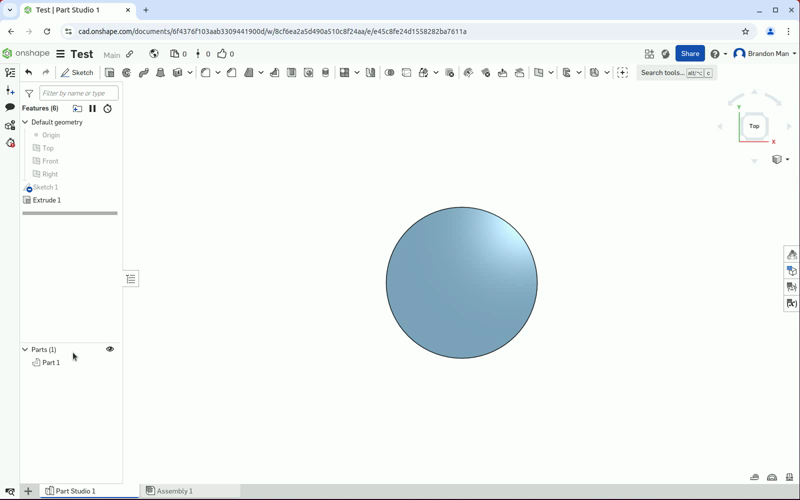
key(y)
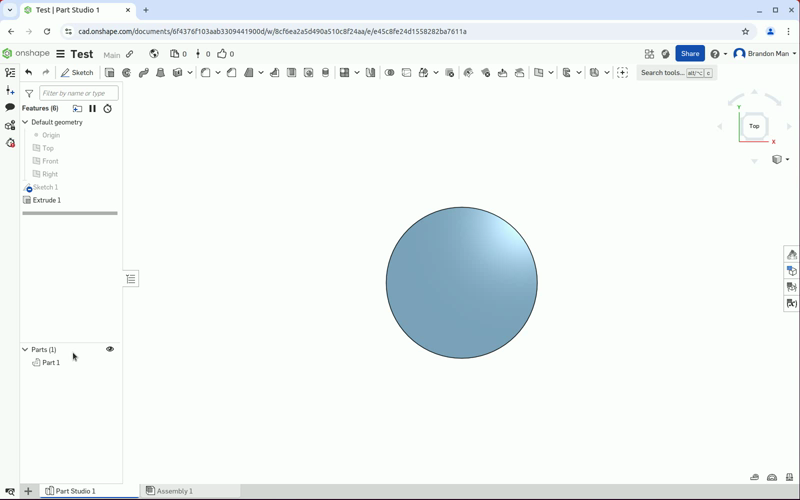
key(shift+p)
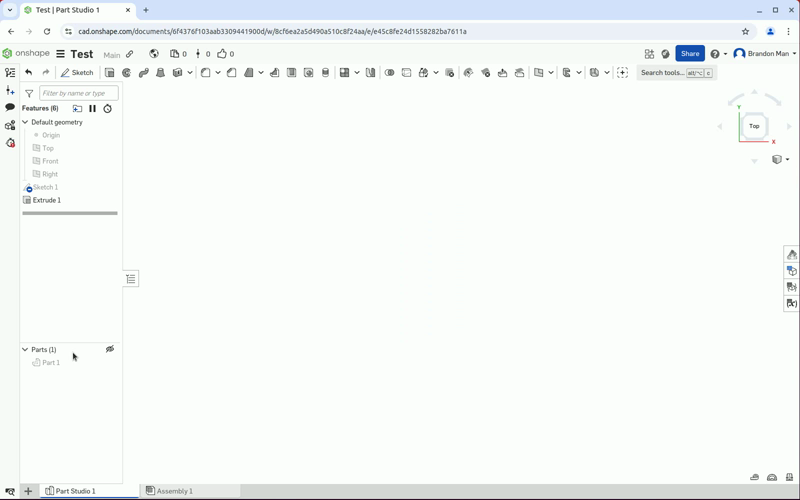
key(space)
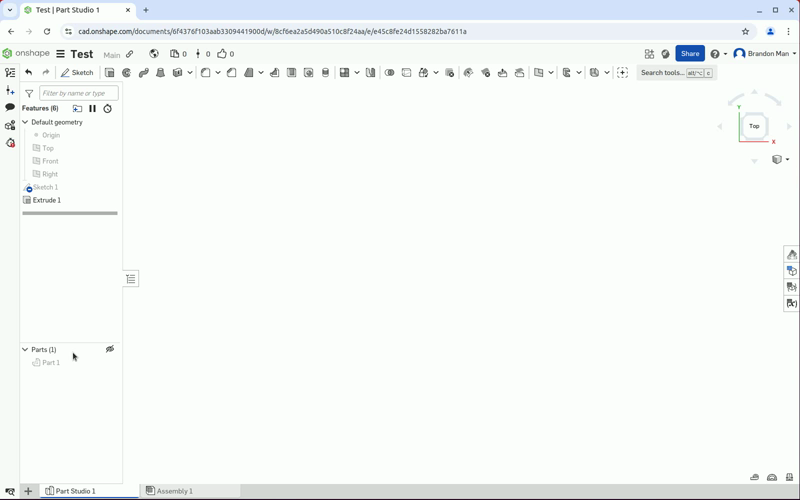
key_down(shift)
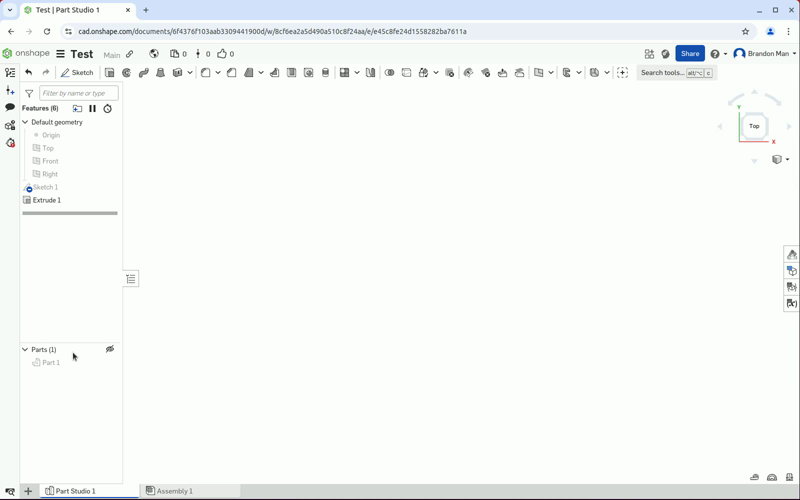
key(up)
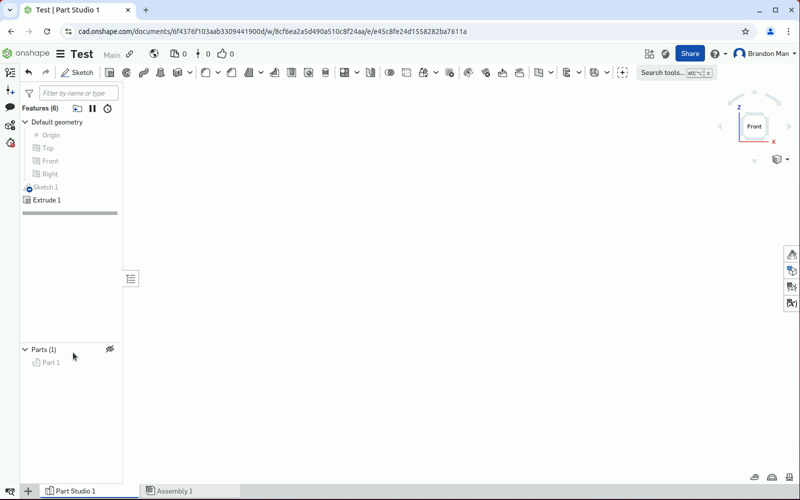
key_up(shift)
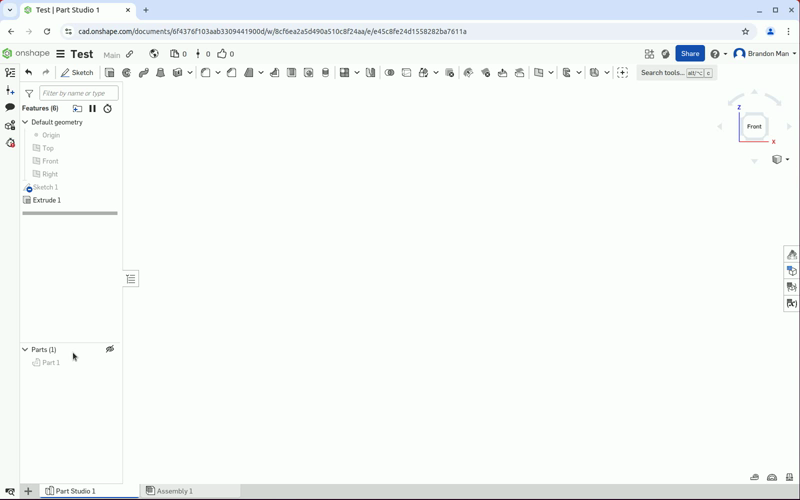
key(space)
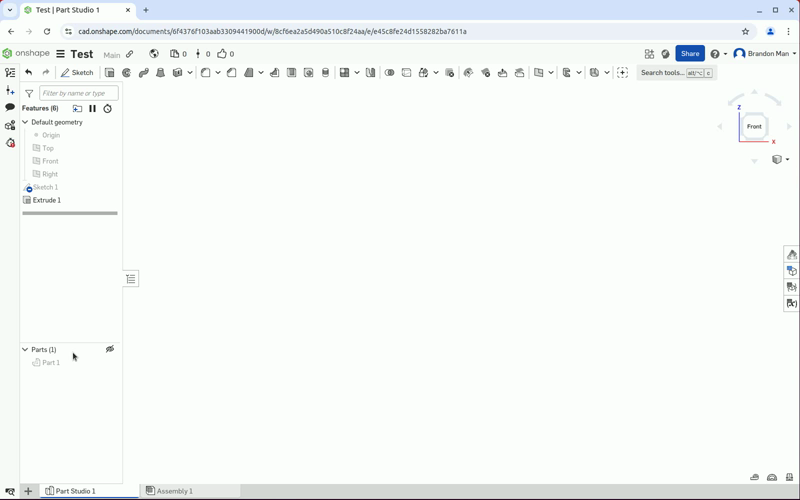
key_down(shift)
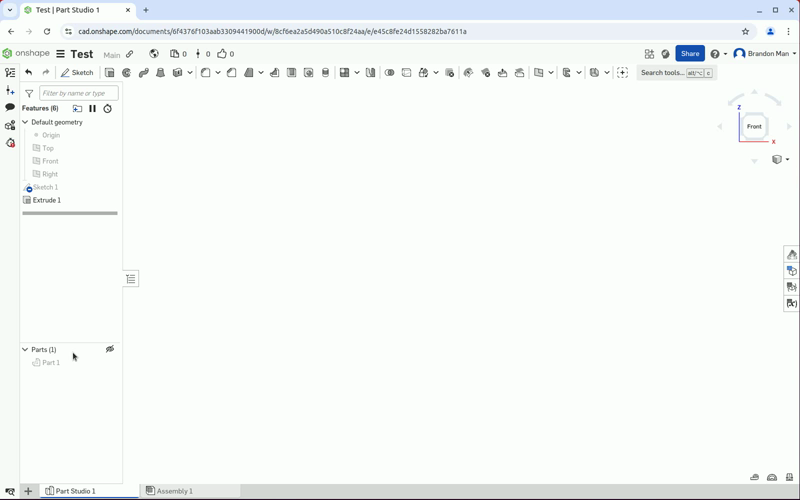
key(left)
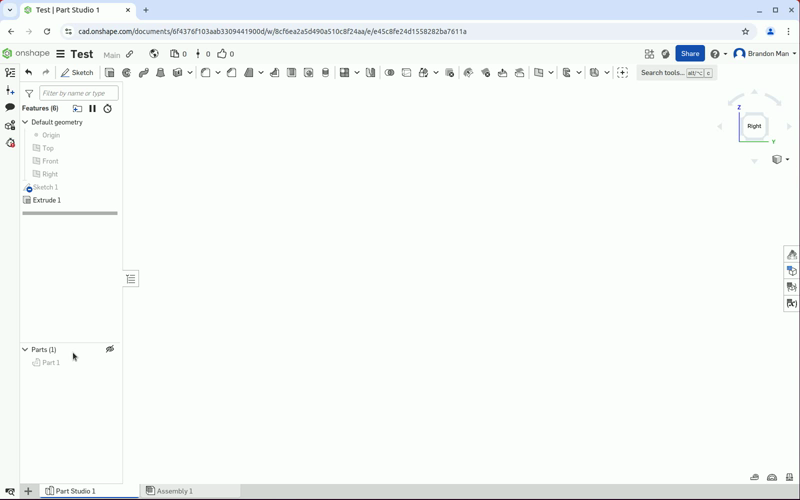
key_up(shift)
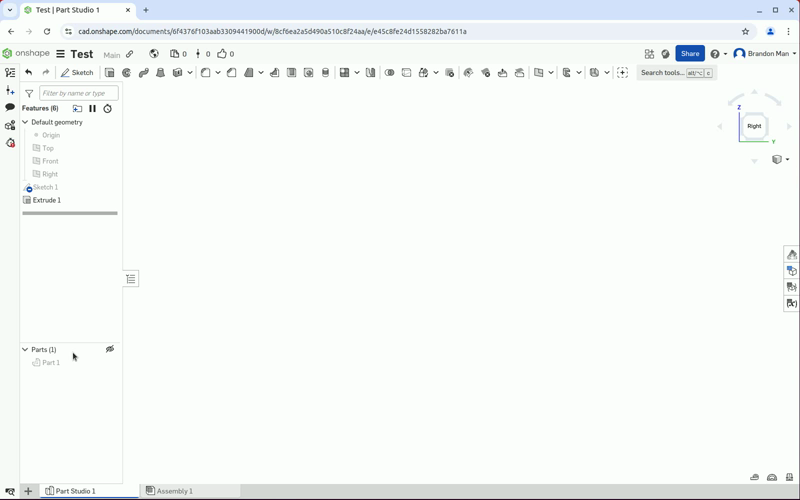
mouse_move(73, 352)
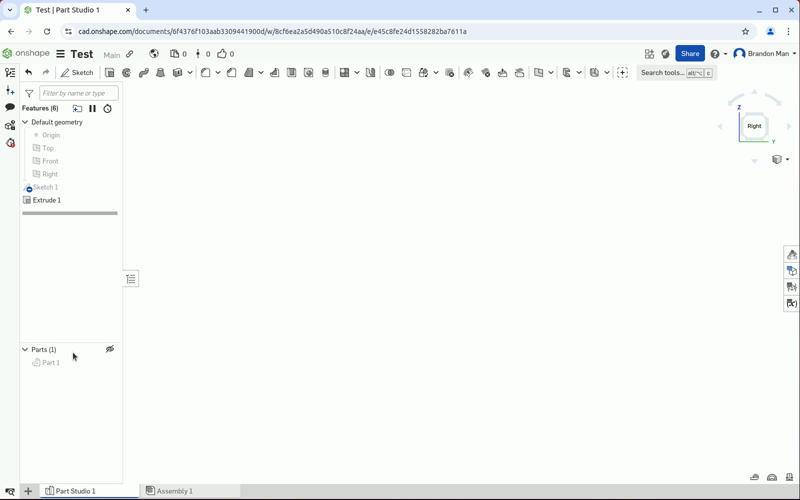
key(shift+y)
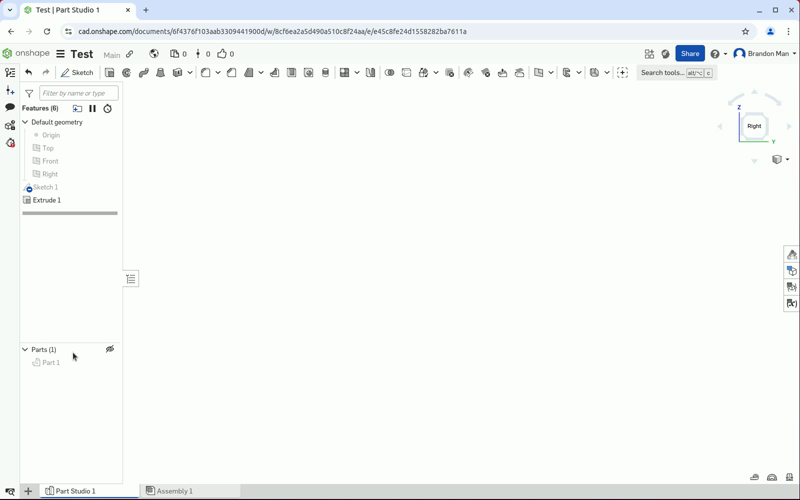
key(shift+s)
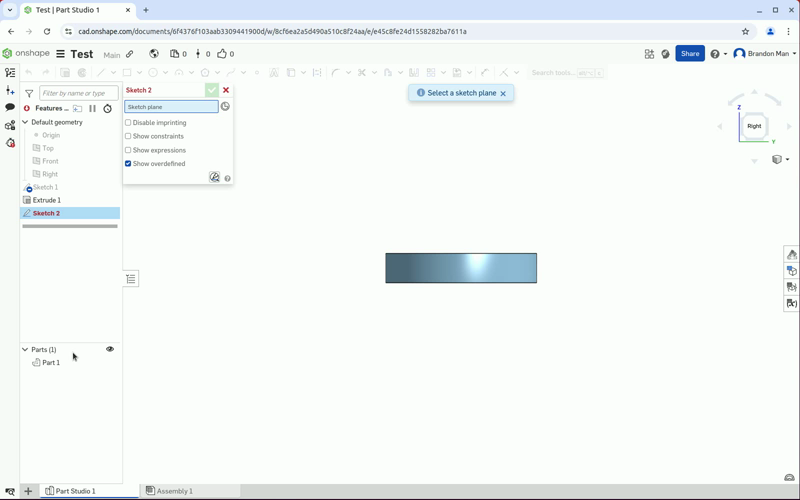
mouse_move(73, 176)
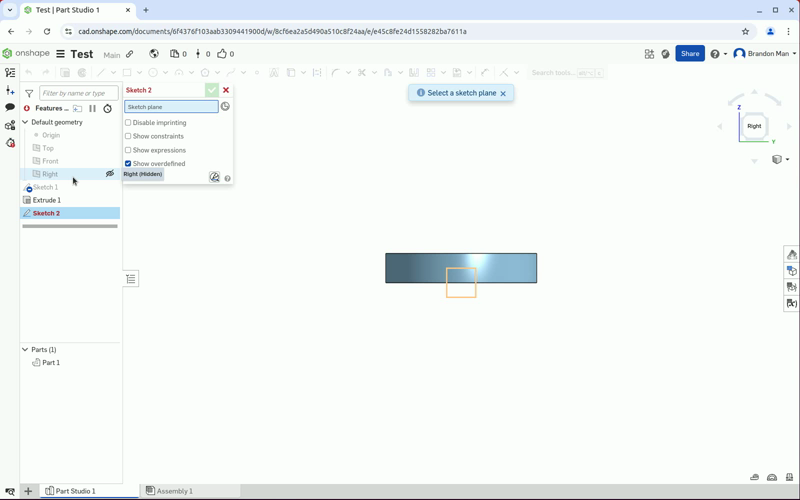
click(73, 176)
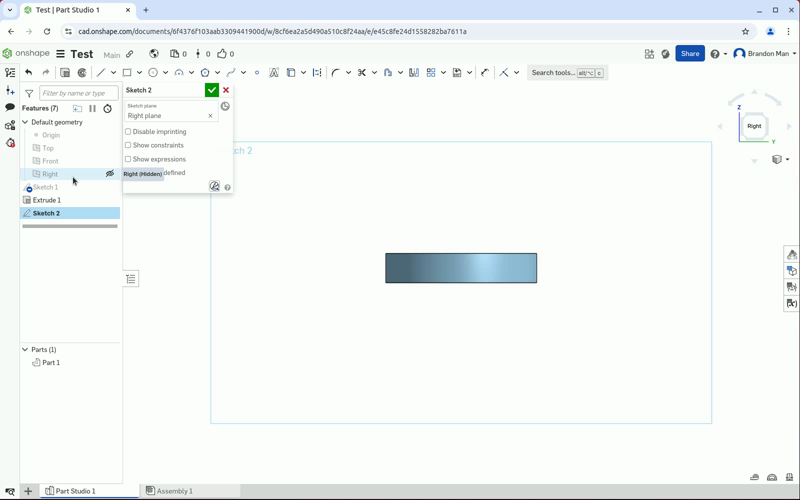
mouse_move(73, 352)
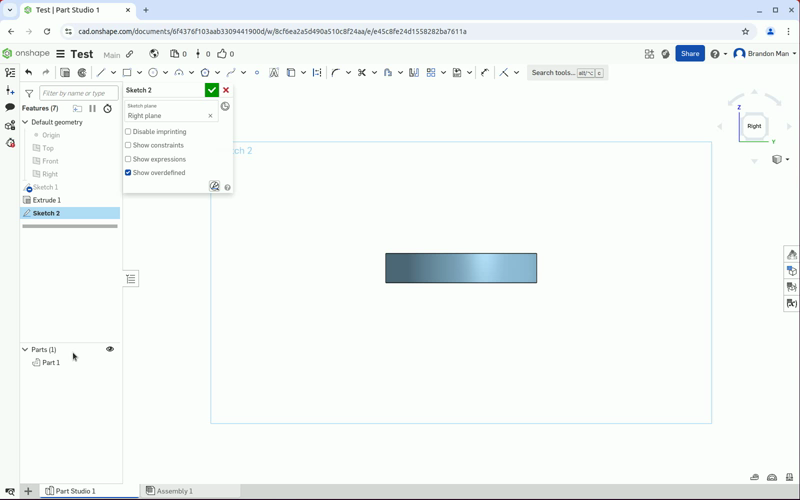
key(y)
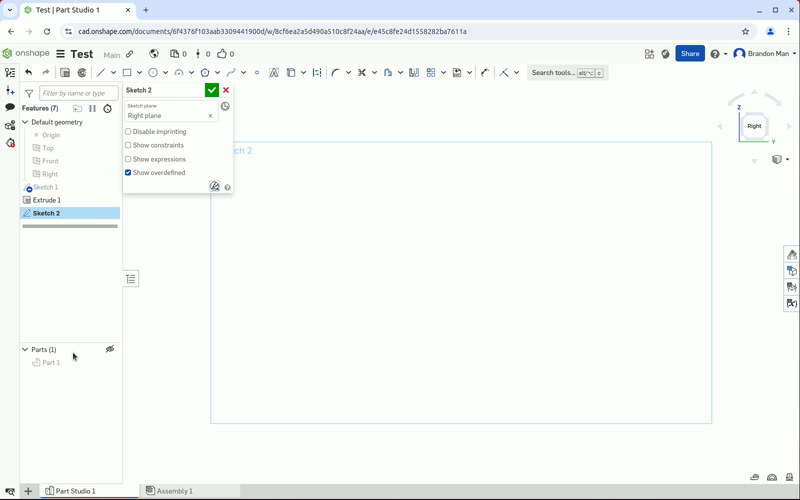
key(l)
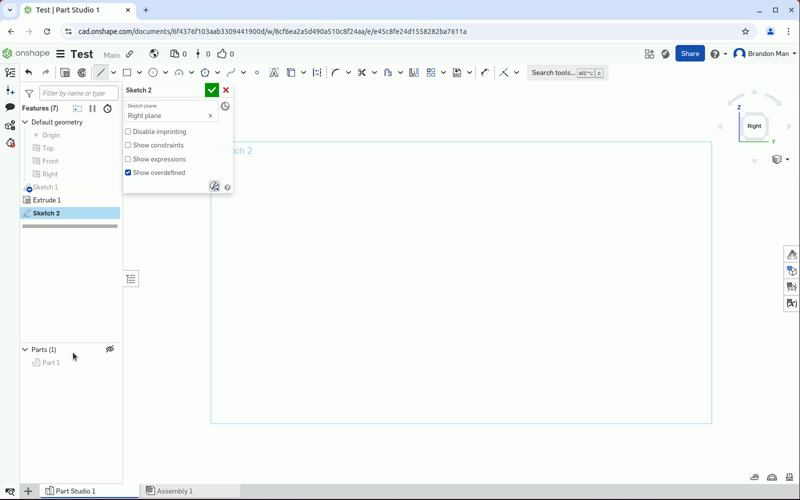
key_down(shift)
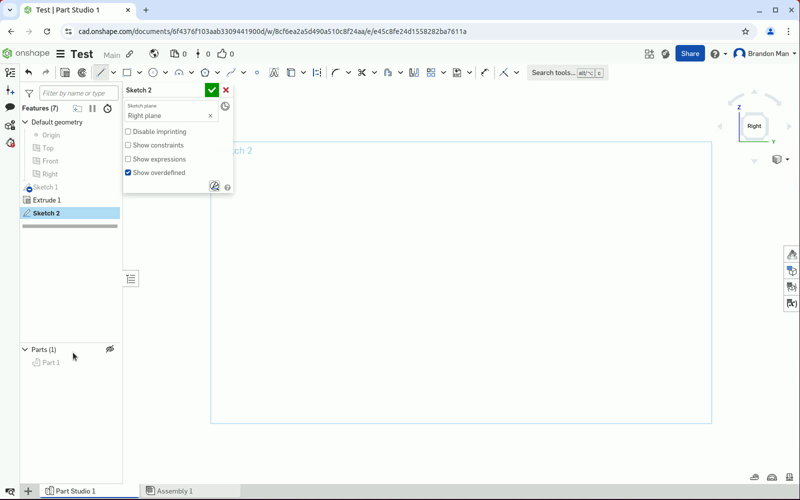
mouse_move(498, 282)
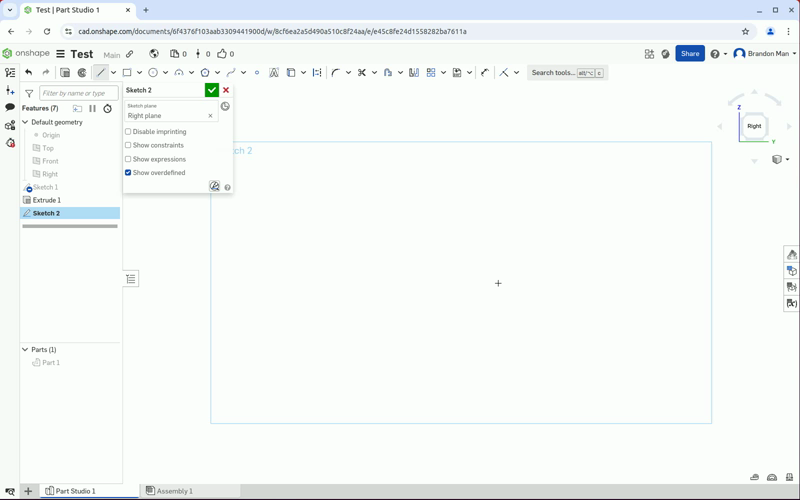
click(498, 282)
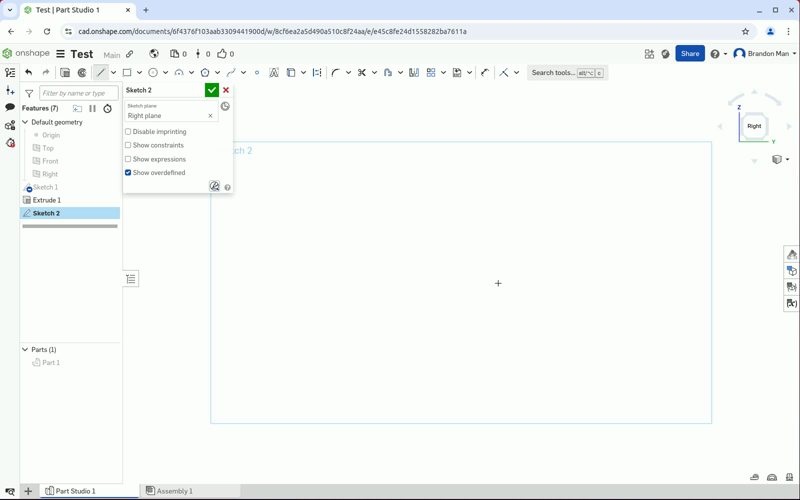
key_up(shift)
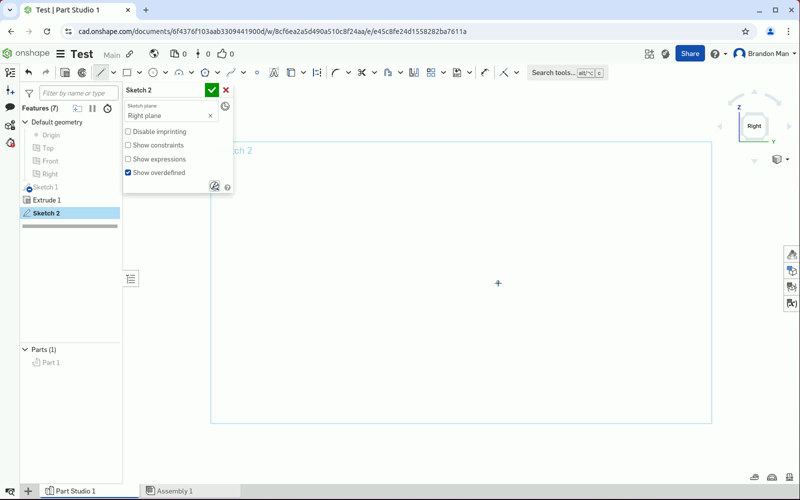
key_down(shift)
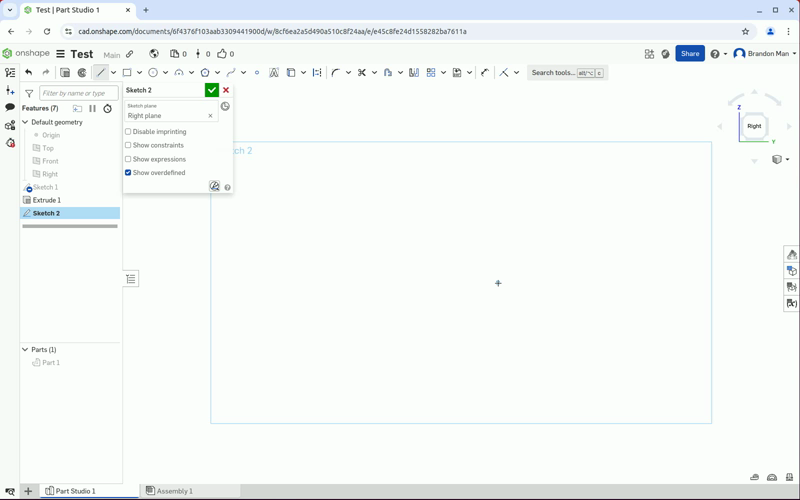
mouse_move(573, 282)
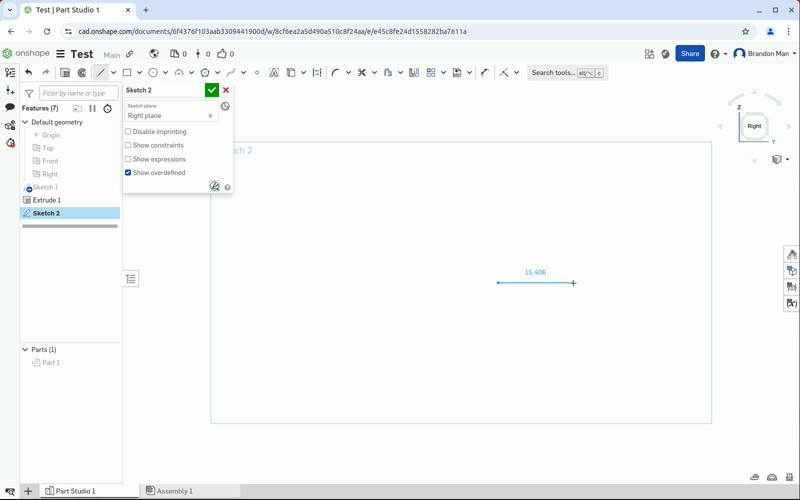
click(573, 282)
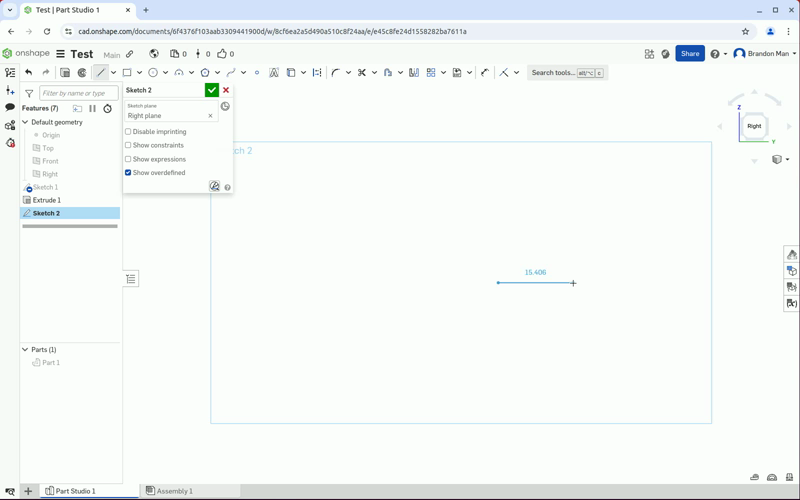
key_up(shift)
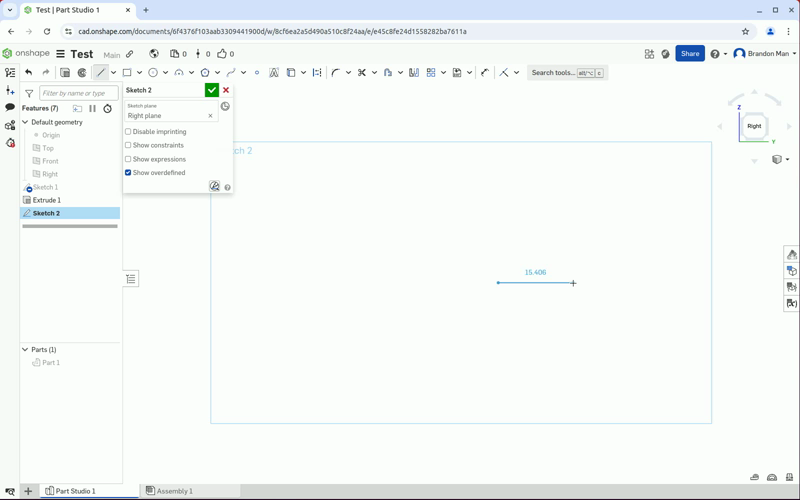
key_down(shift)
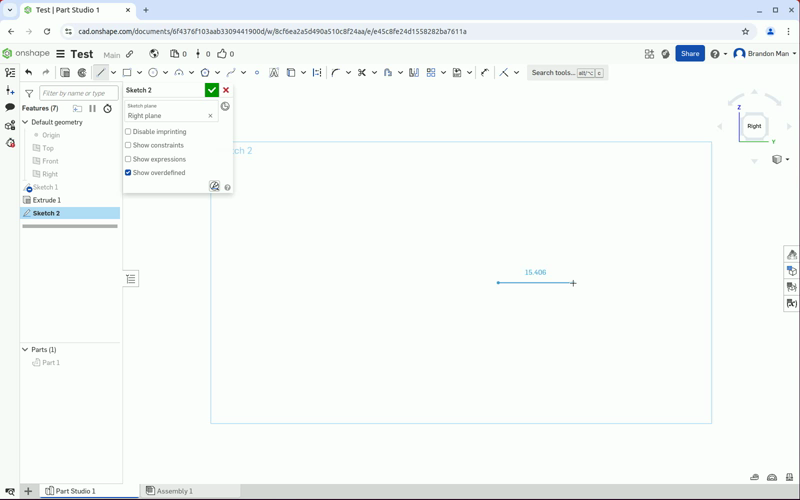
mouse_move(573, 198)
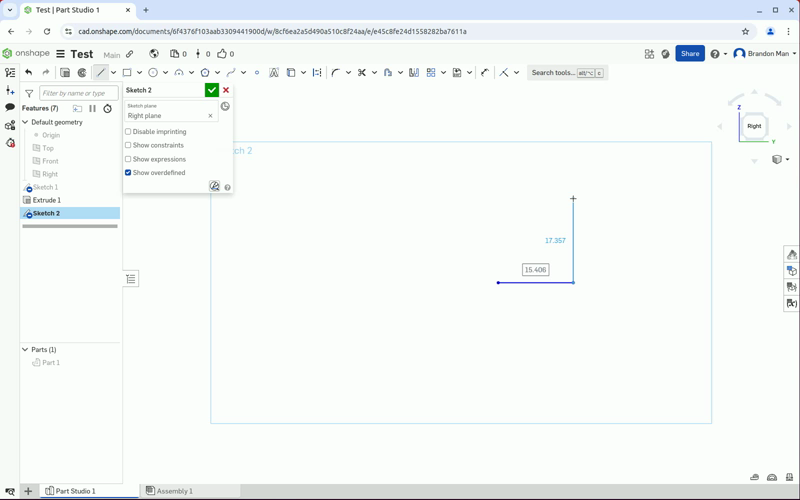
click(573, 198)
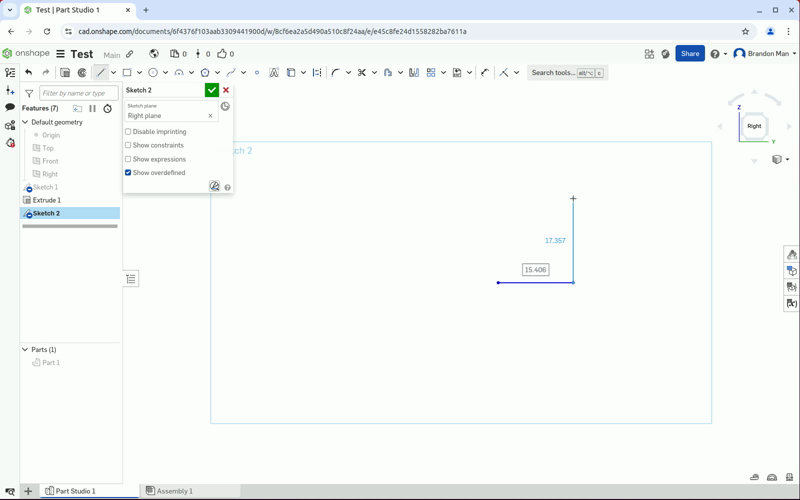
key_up(shift)
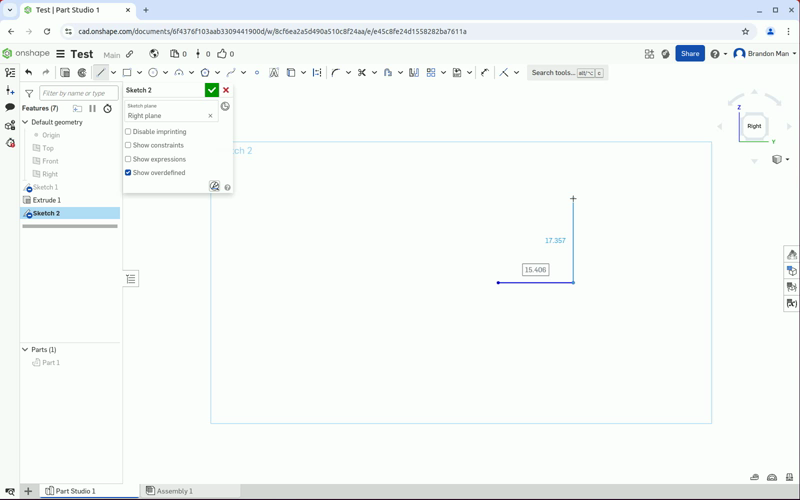
key_down(shift)
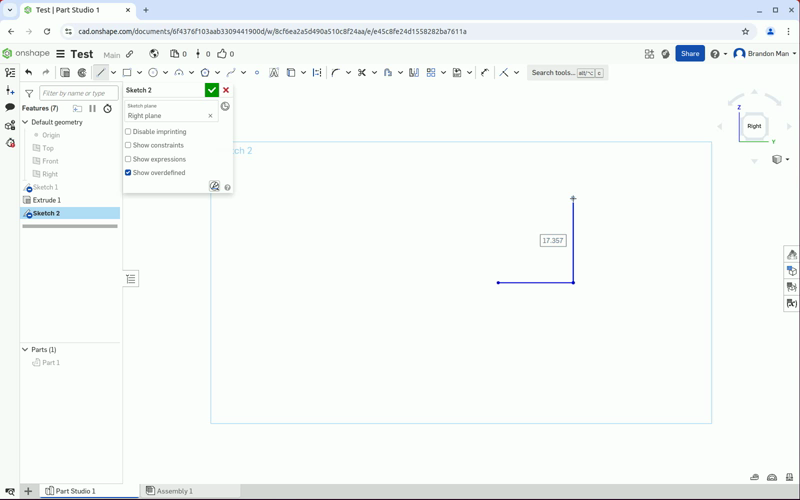
mouse_move(498, 198)
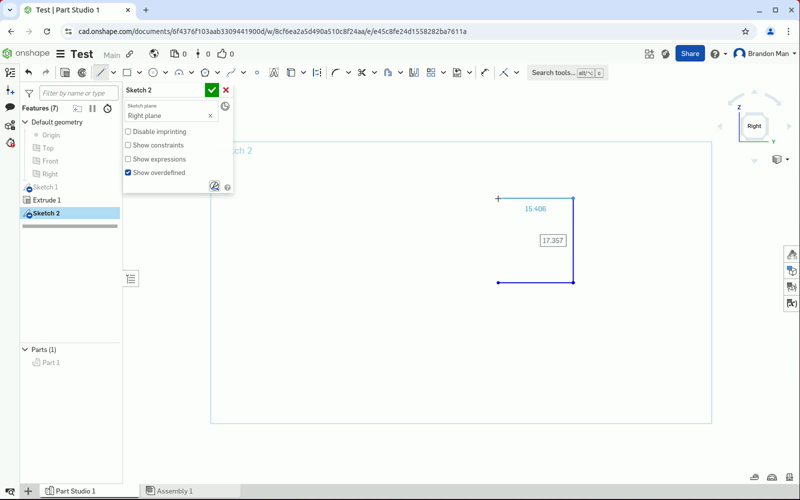
click(498, 198)
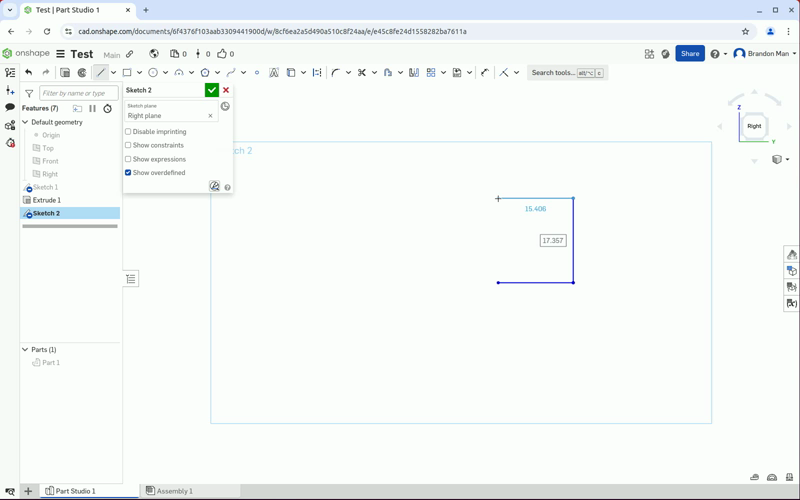
key_up(shift)
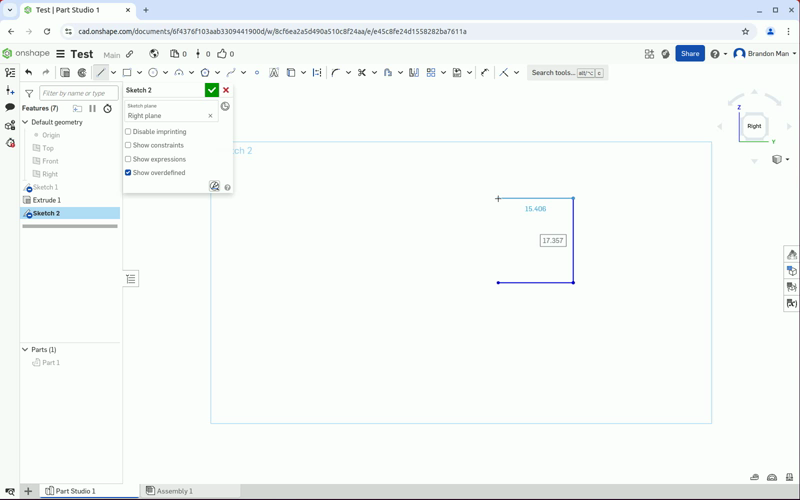
key_down(shift)
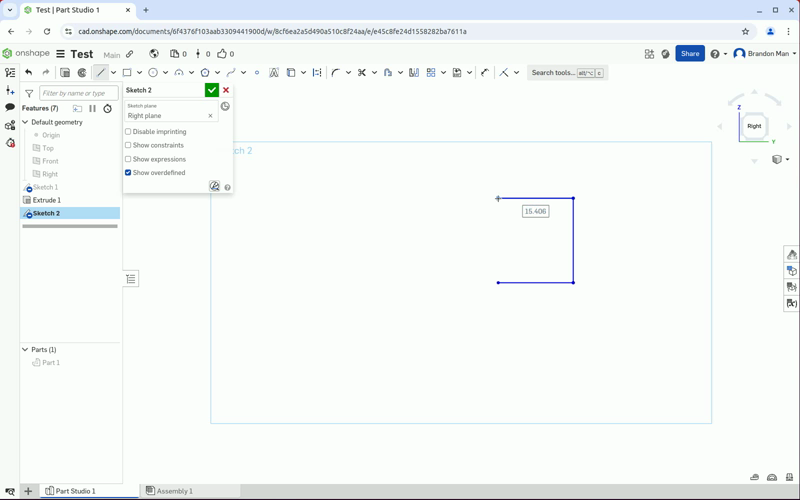
mouse_move(498, 282)
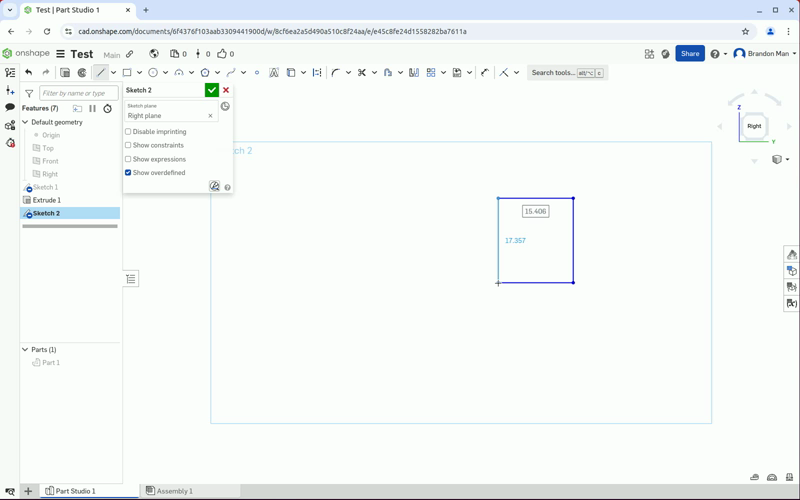
key_up(shift)
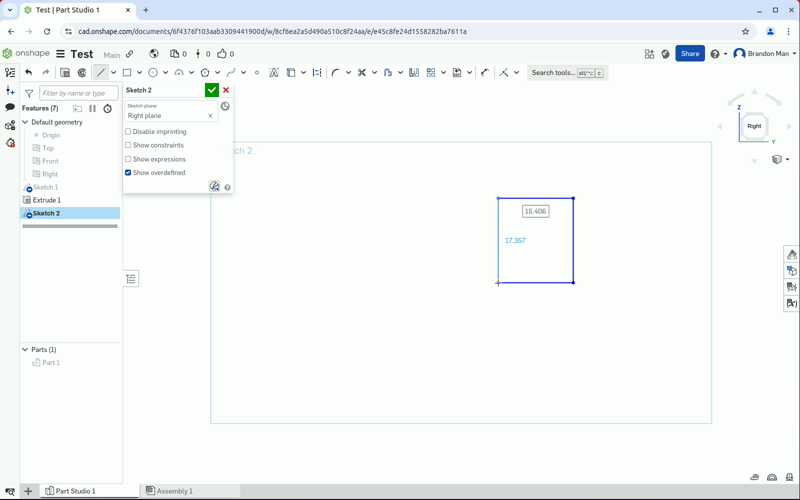
click(498, 282)
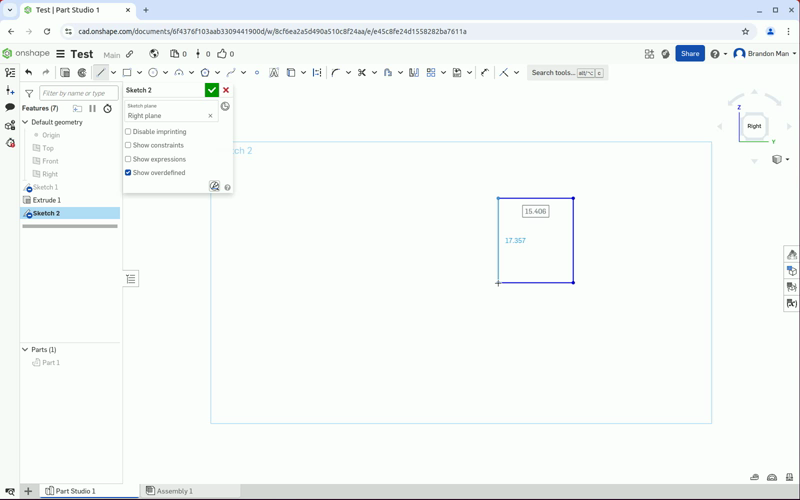
key(esc)
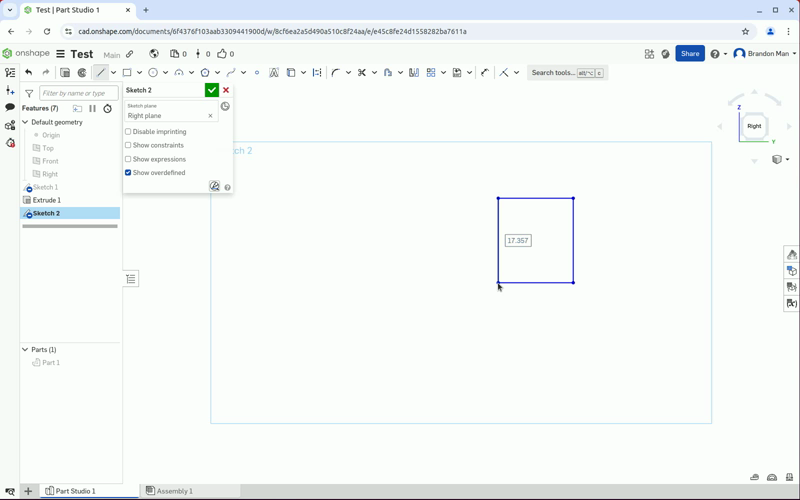
mouse_move(562, 267)
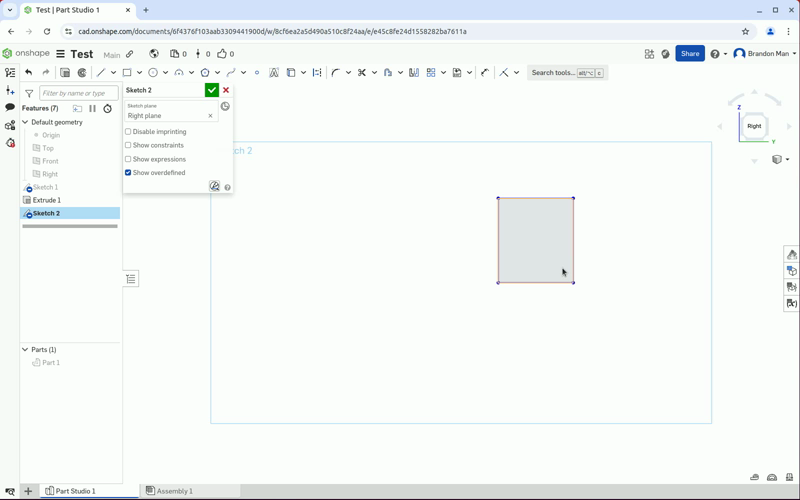
click(562, 267)
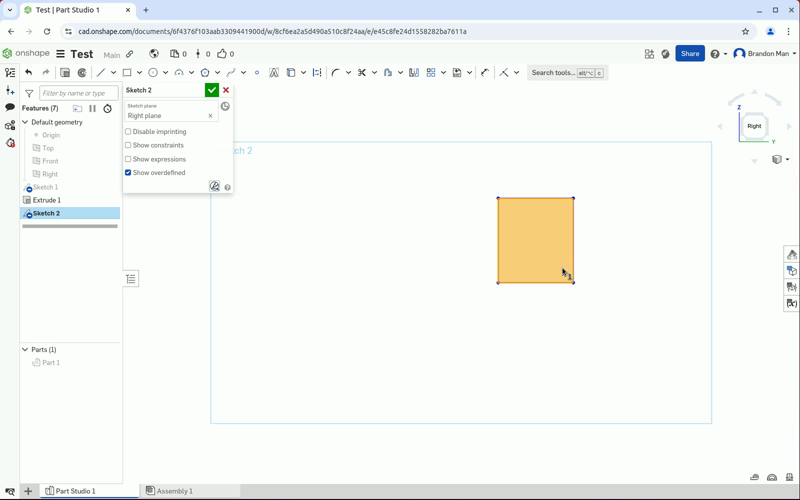
mouse_move(73, 352)
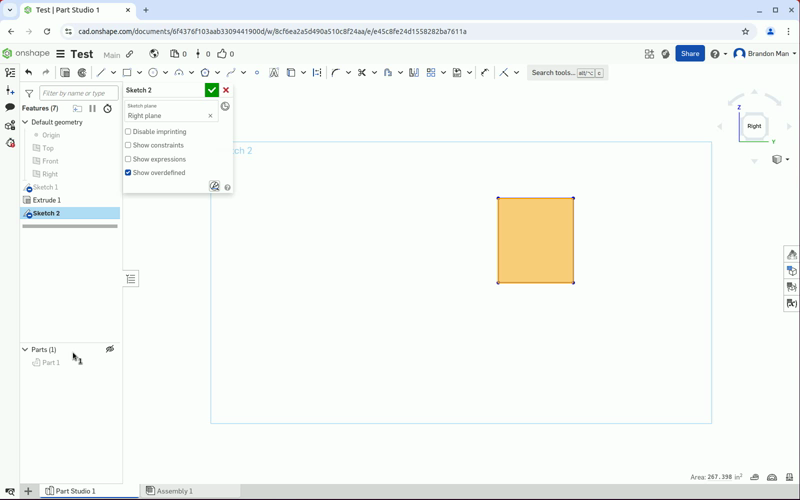
key(shift+y)
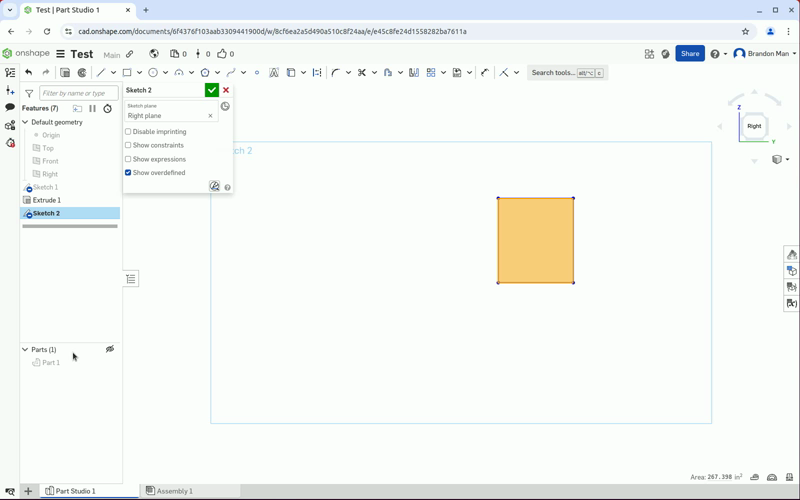
key(shift+e)
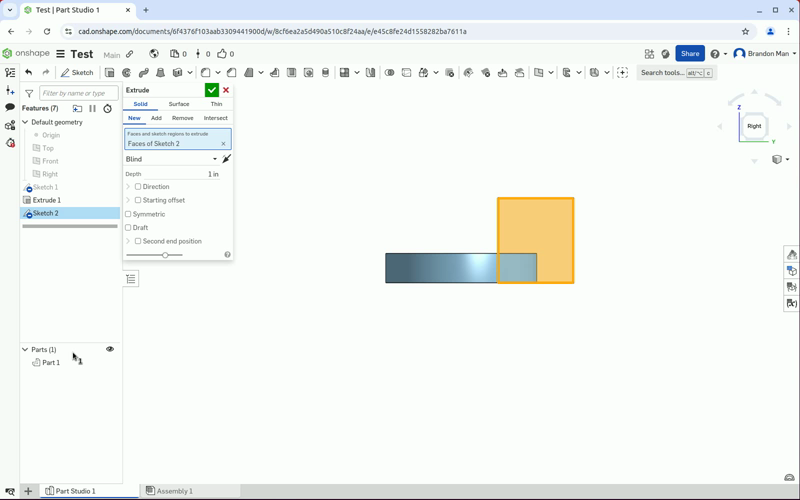
mouse_move(143, 106)
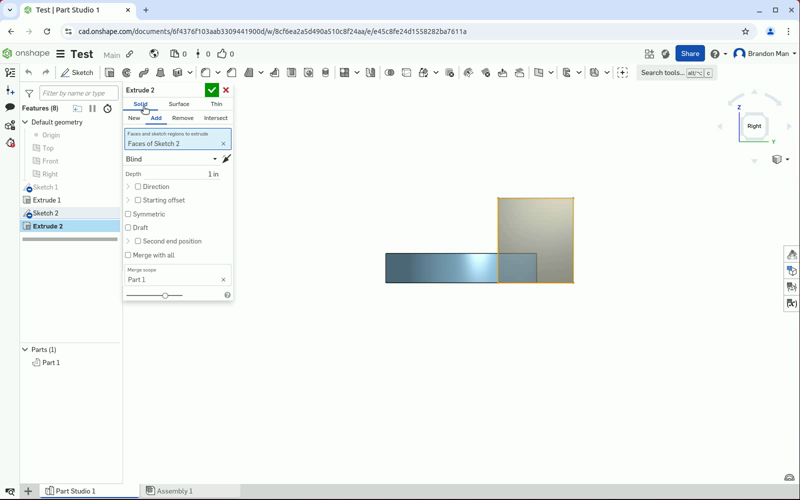
click(143, 106)
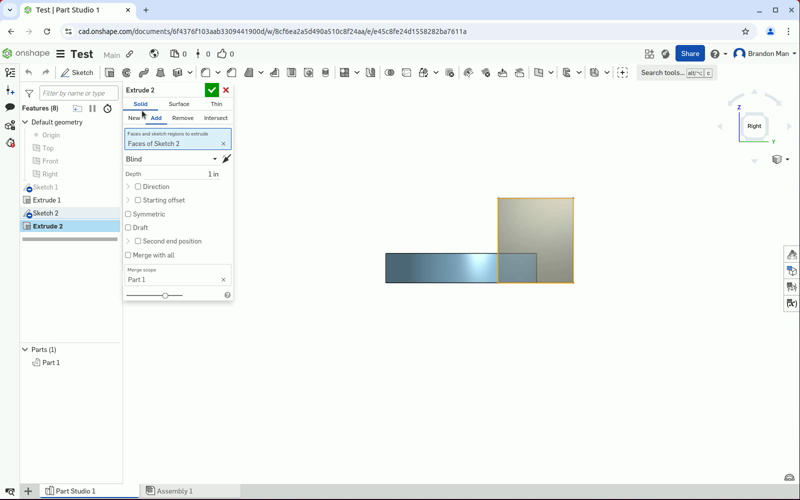
mouse_move(137, 120)
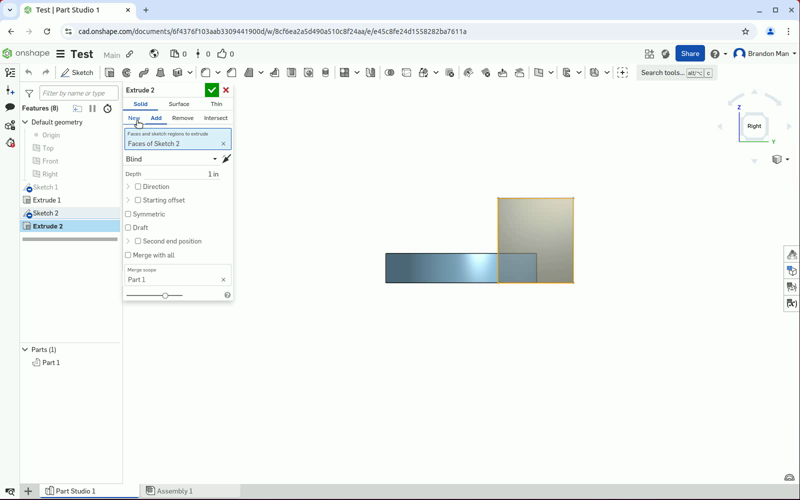
click(137, 120)
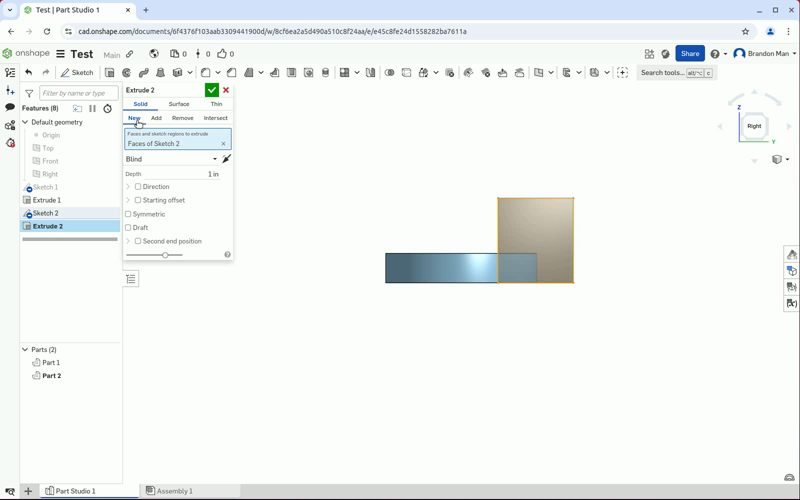
key(tab, 4)
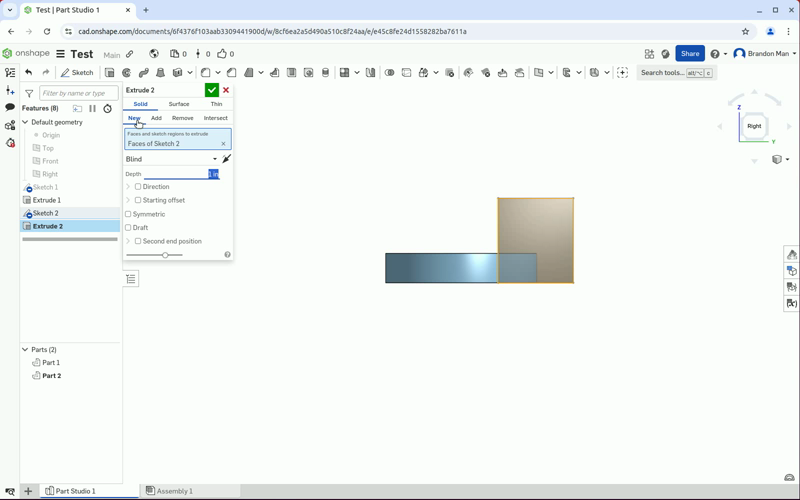
text(6.258)
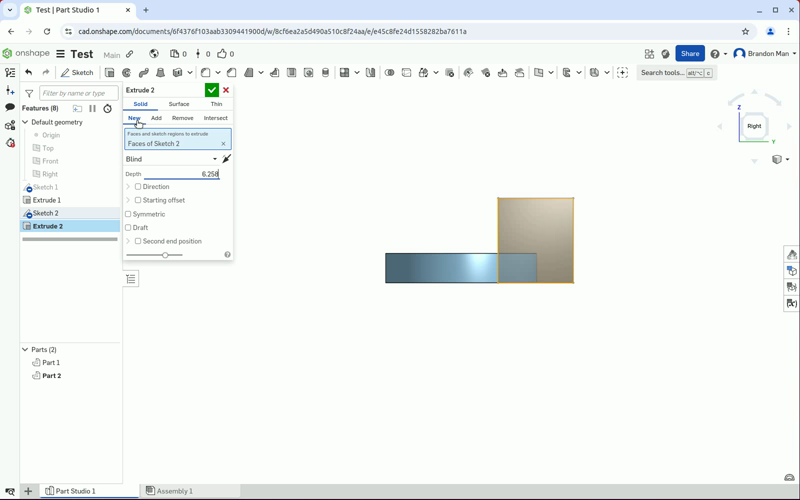
key(tab, 3)
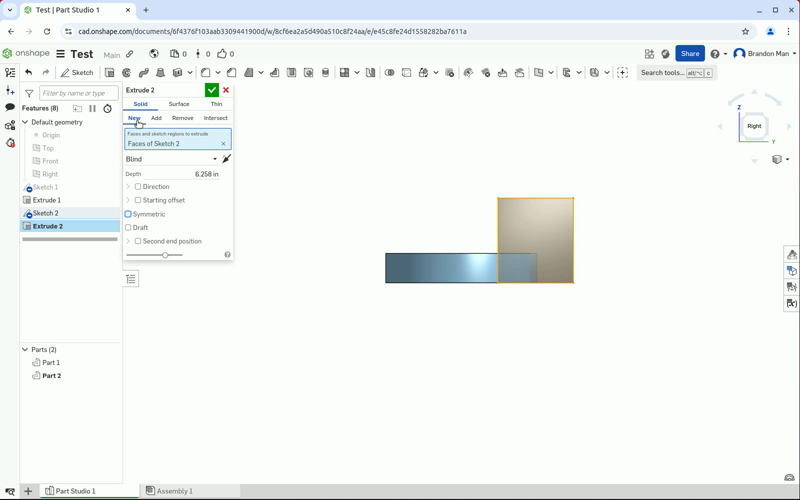
key(space)
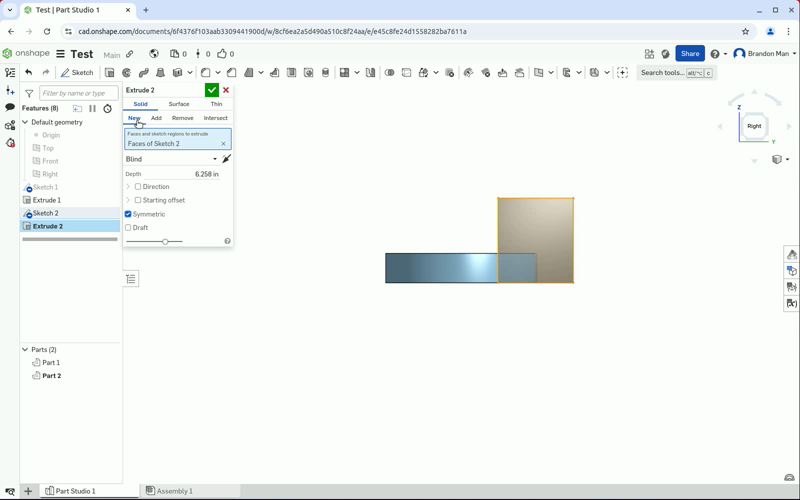
key(enter)
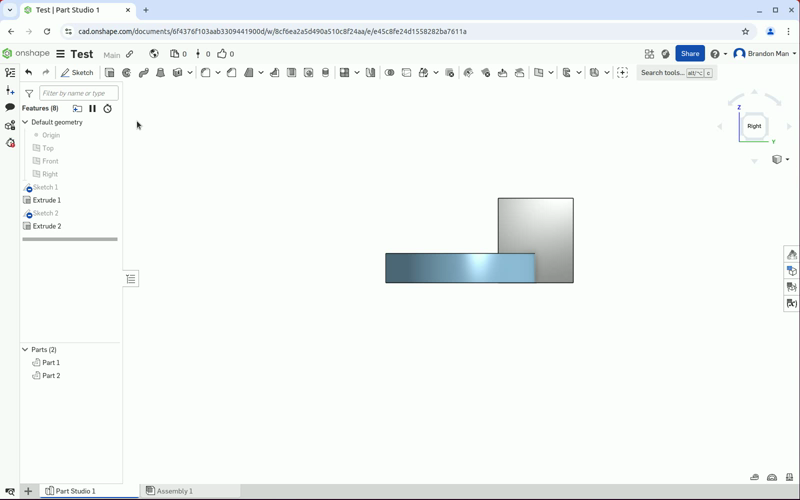
key(shift+h)
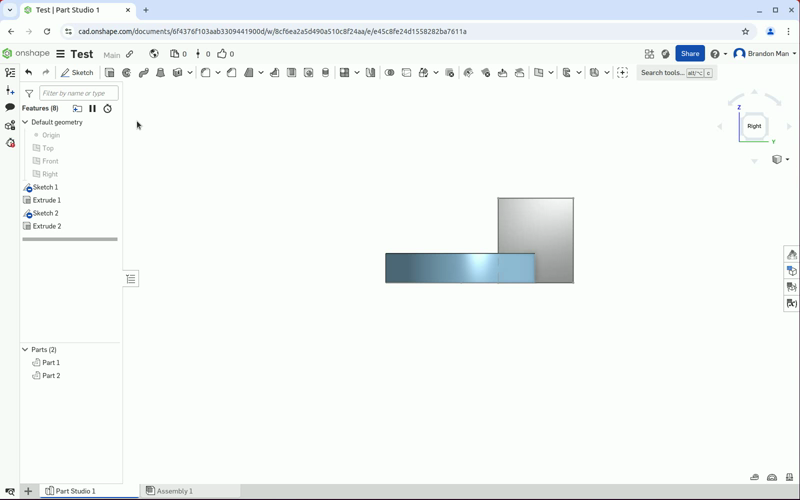
key(shift+h)
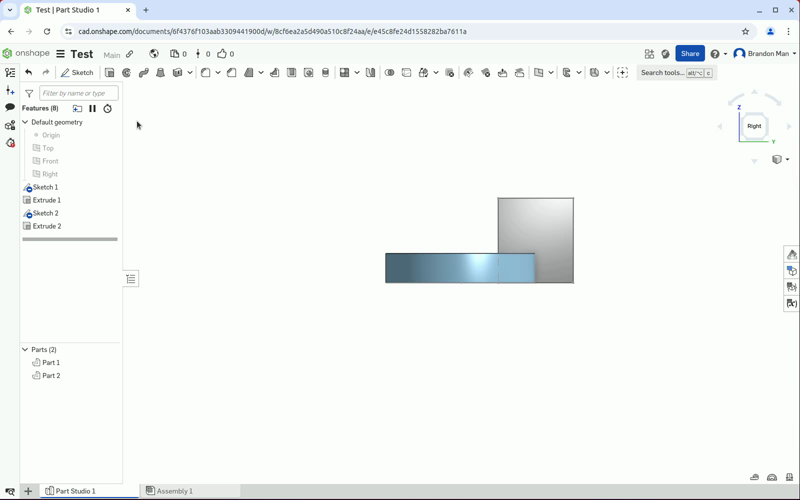
key(shift+7)
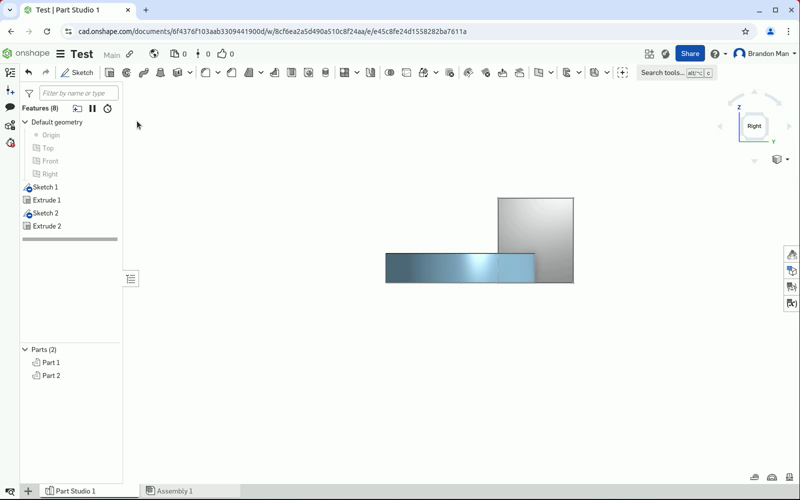
key(right, 2)
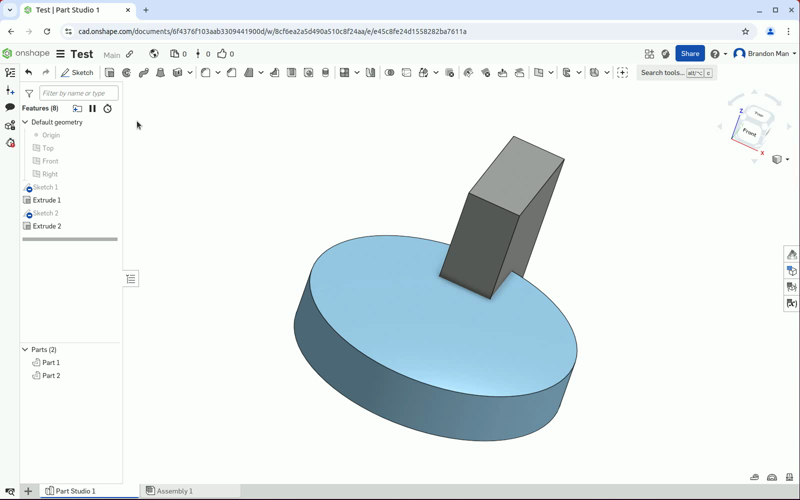
key(down, 2)
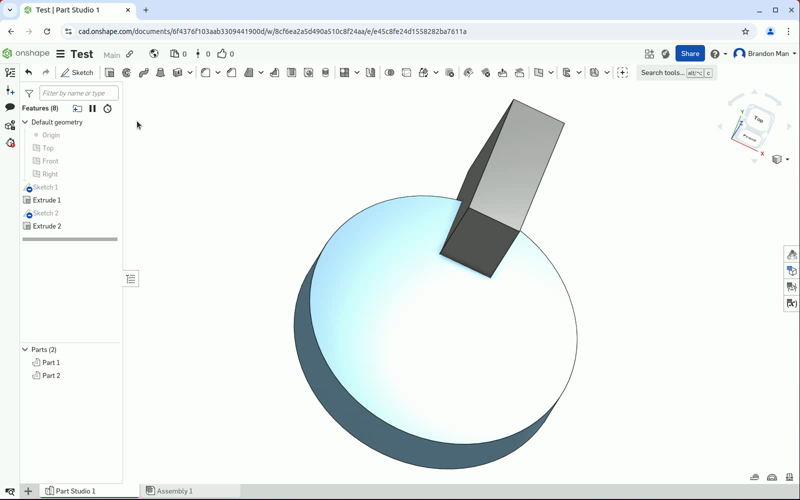
key(up, 2)
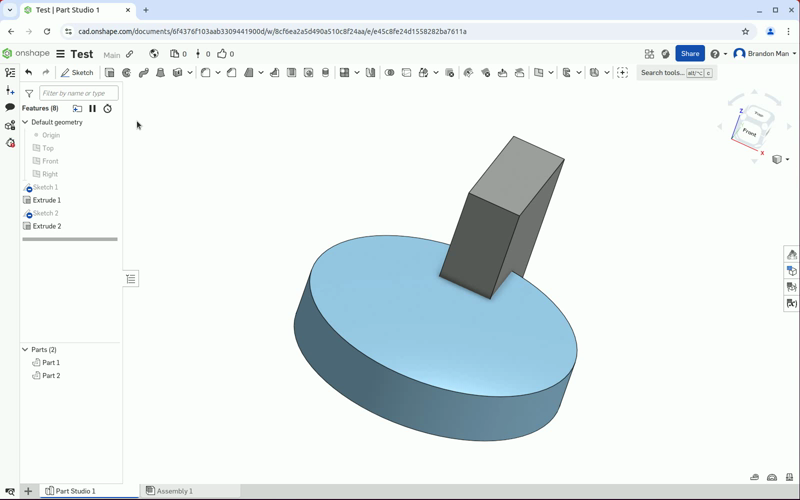
key(left, 2)
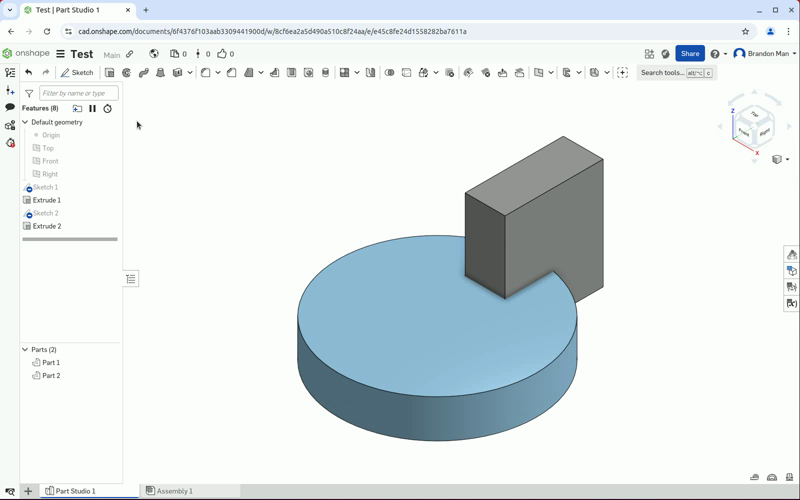
mouse_move(73, 189)
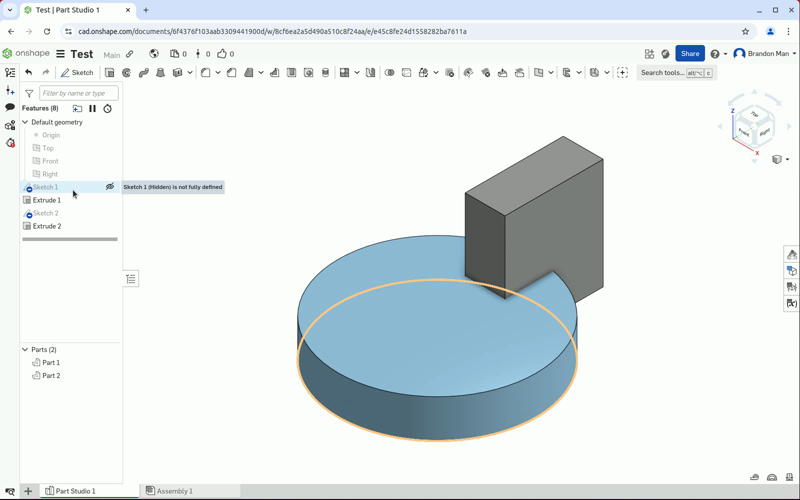
click(73, 189)